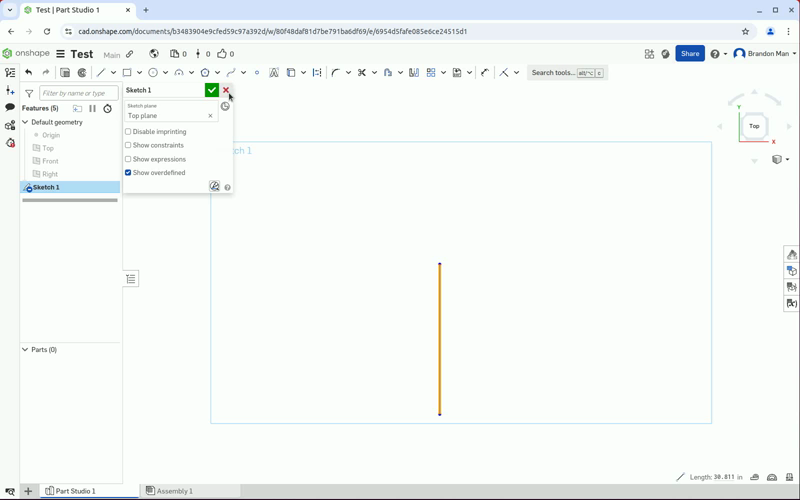
key(shift+h)
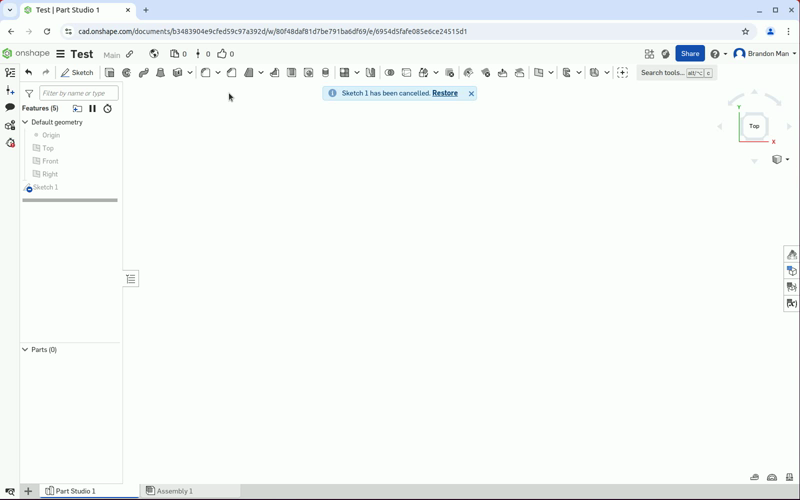
mouse_move(73, 352)
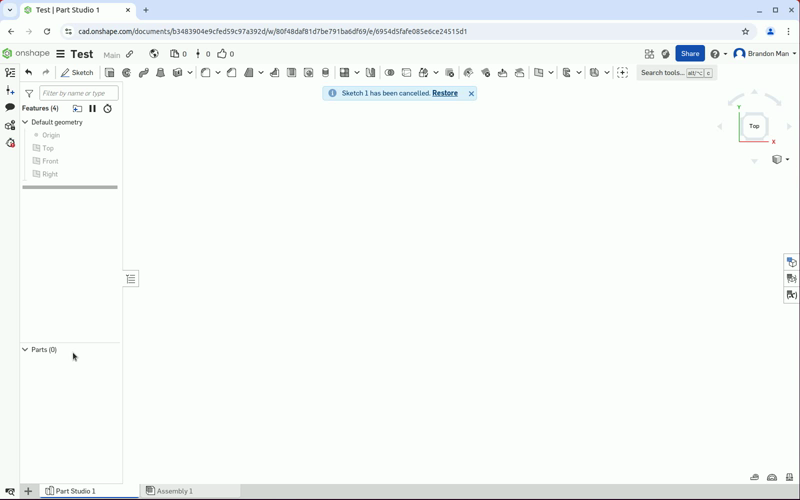
key(y)
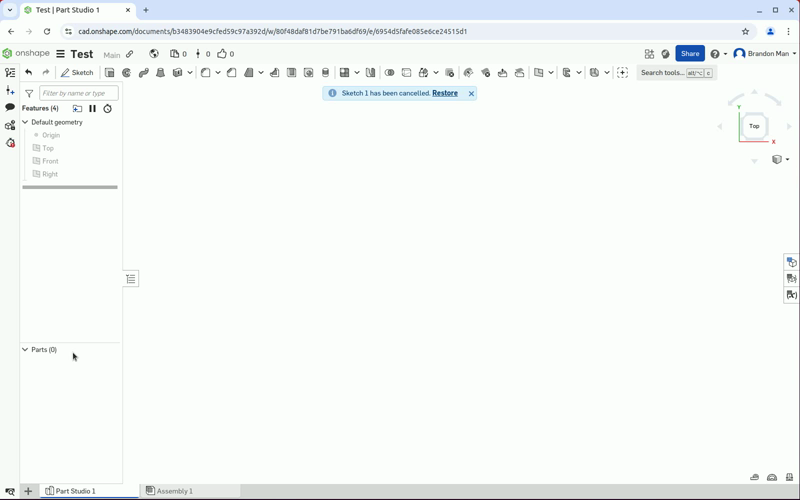
key(shift+p)
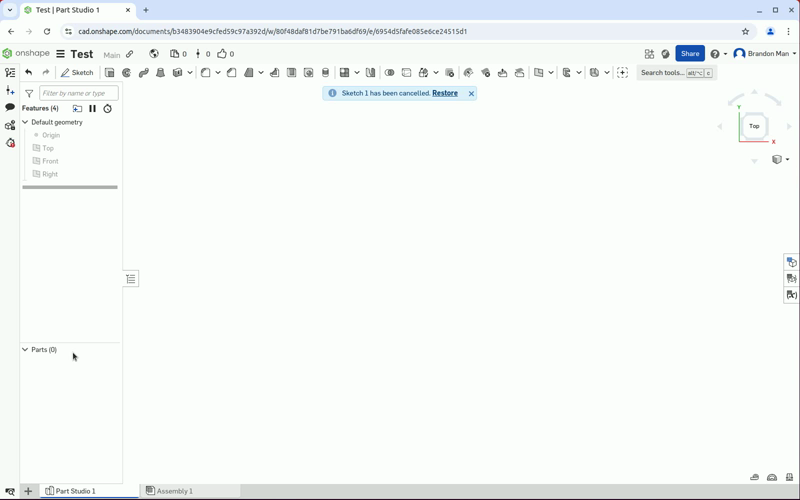
key(space)
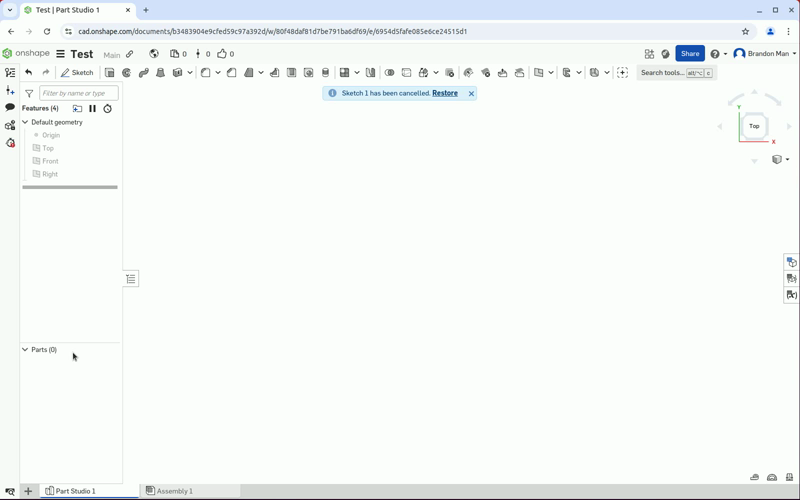
key_down(shift)
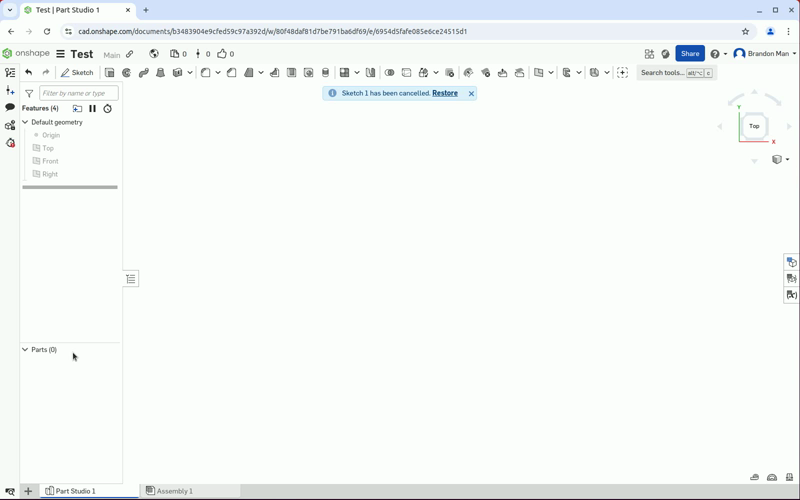
key(up)
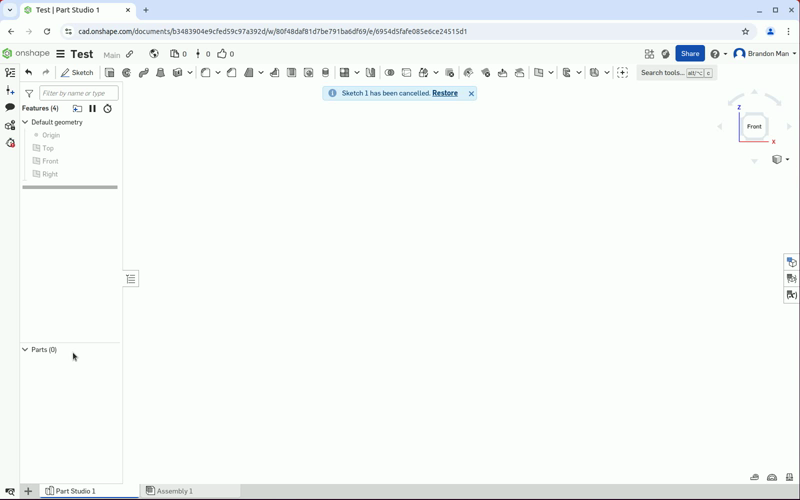
key_up(shift)
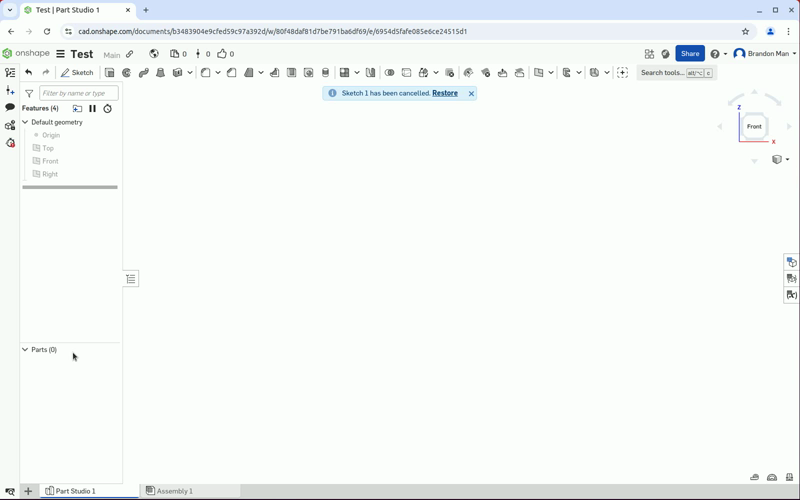
mouse_move(73, 352)
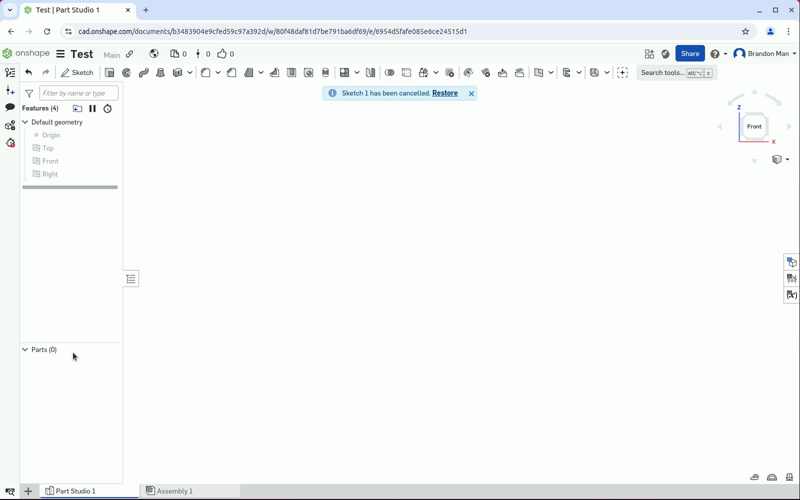
key(shift+y)
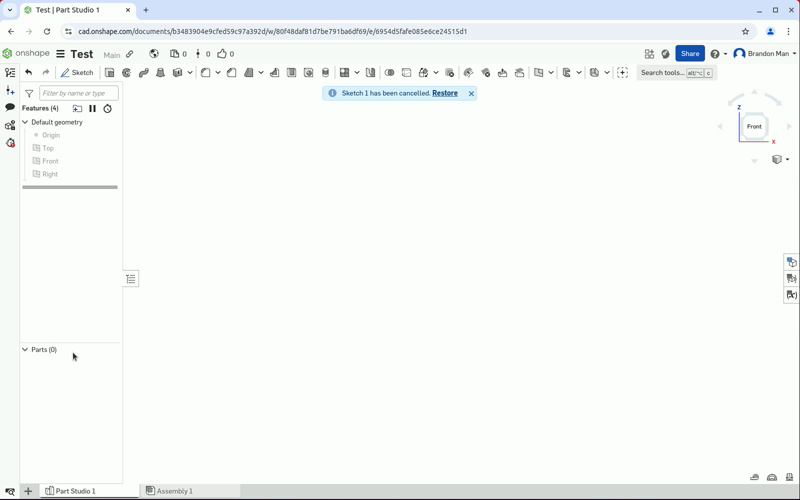
key(shift+s)
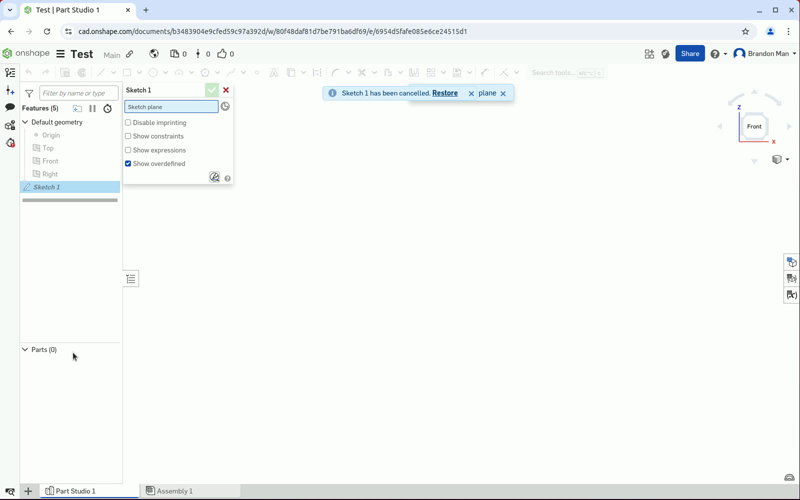
mouse_move(73, 163)
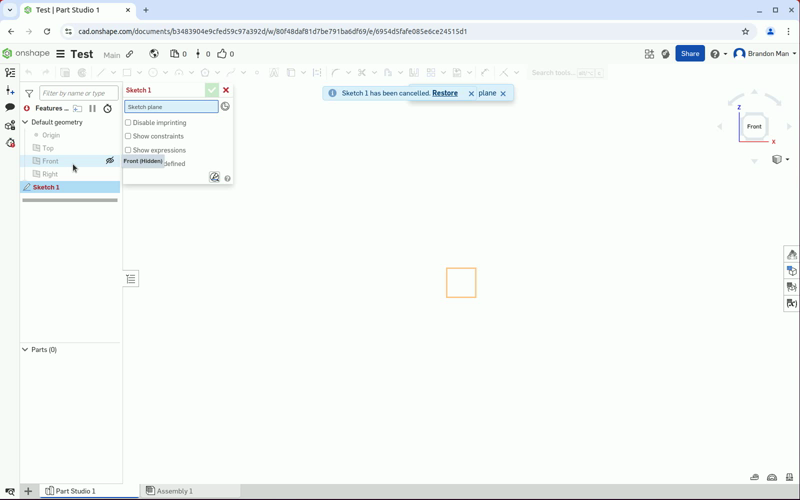
click(73, 163)
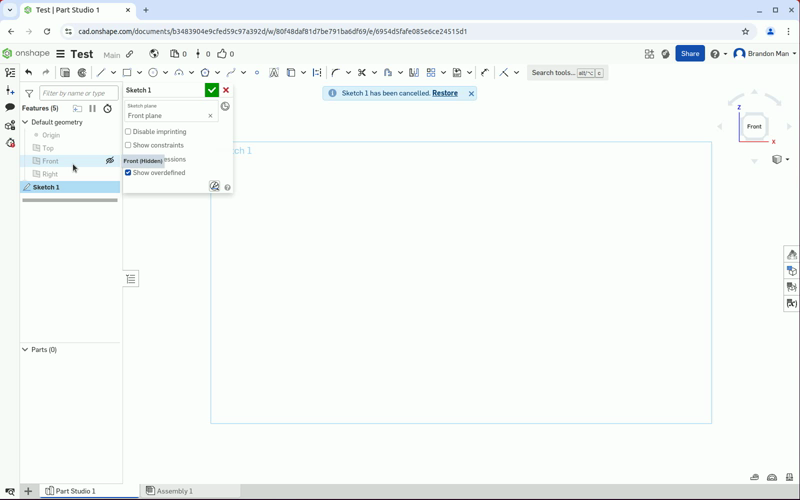
mouse_move(73, 352)
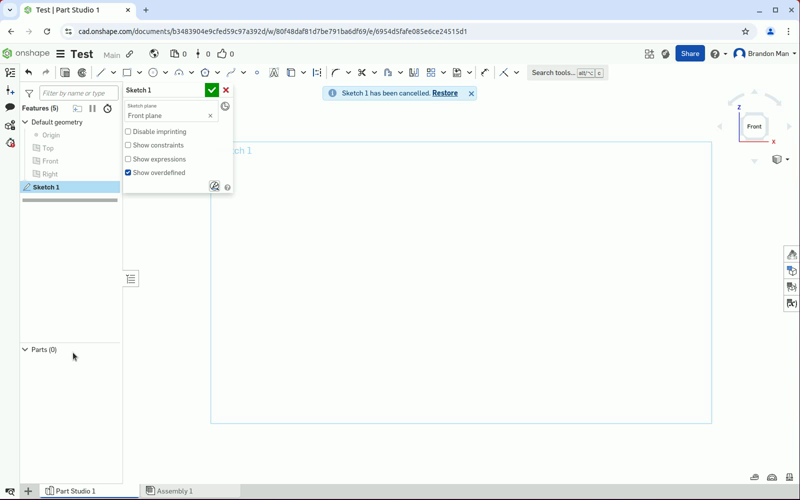
key(y)
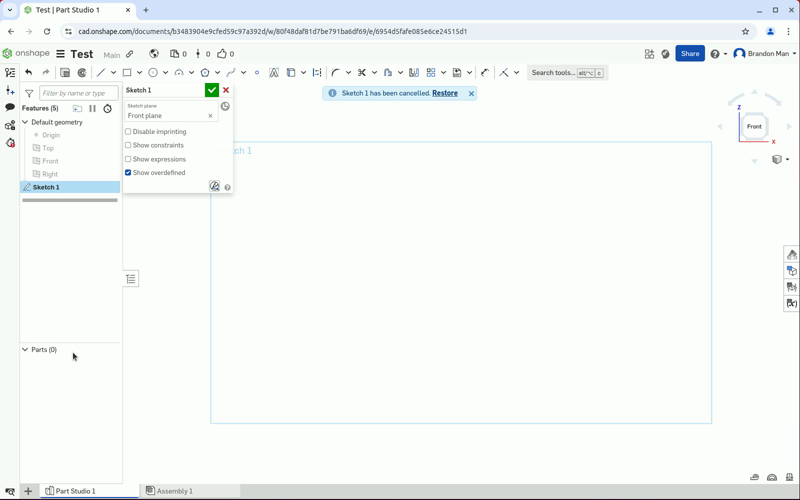
key(c)
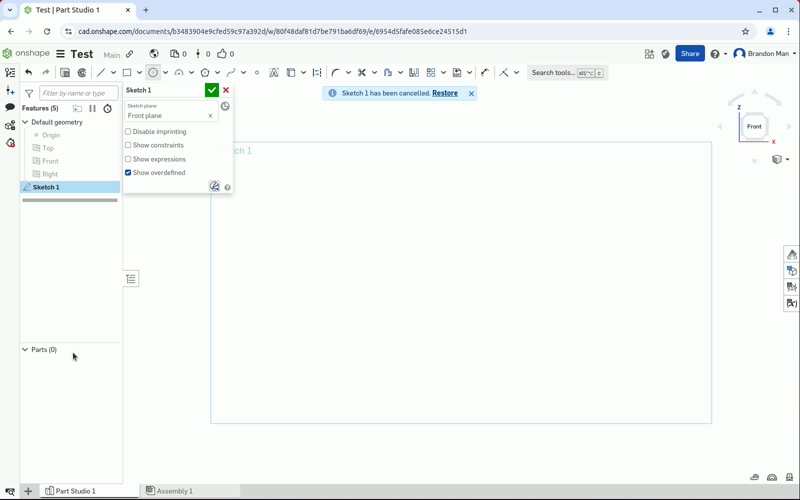
key_down(shift)
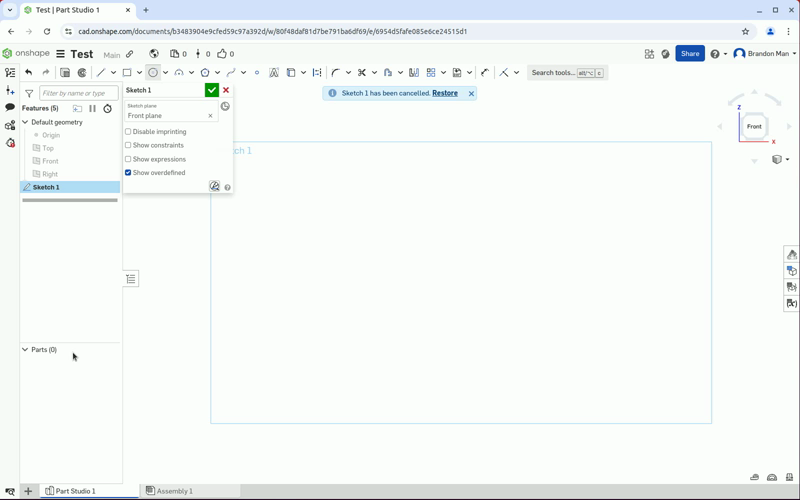
mouse_move(460, 282)
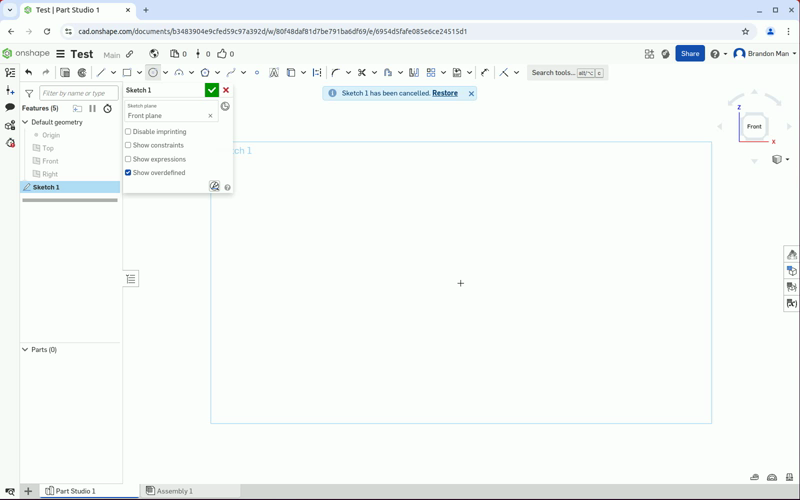
click(460, 282)
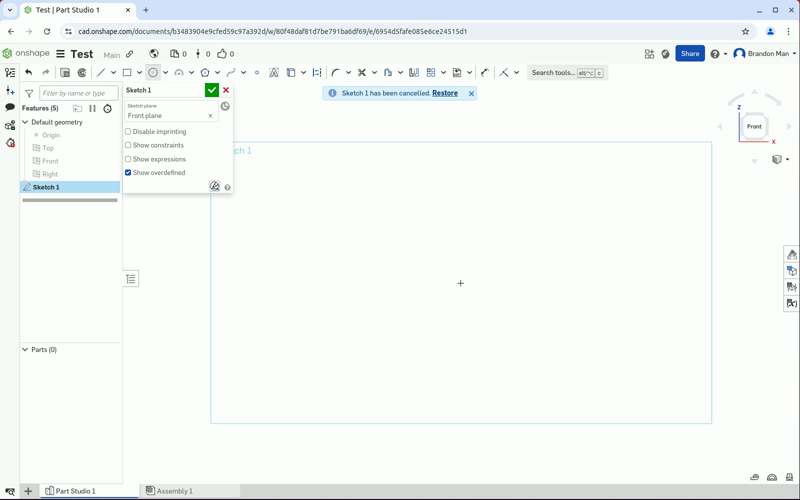
key_up(shift)
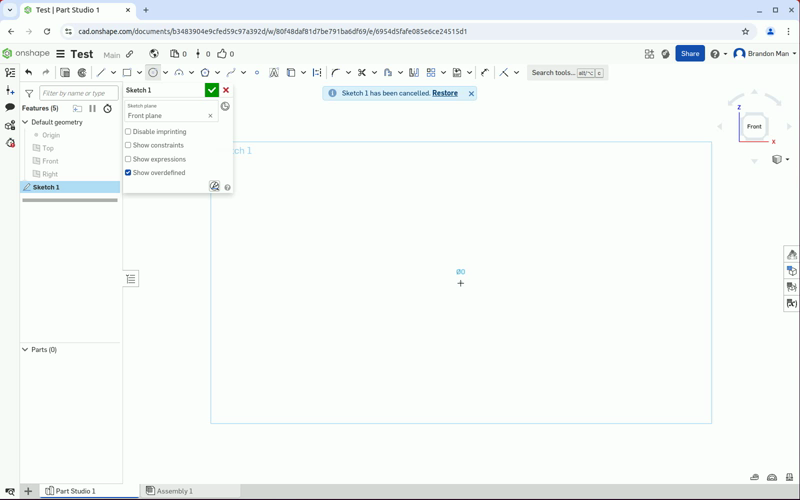
mouse_move(521, 282)
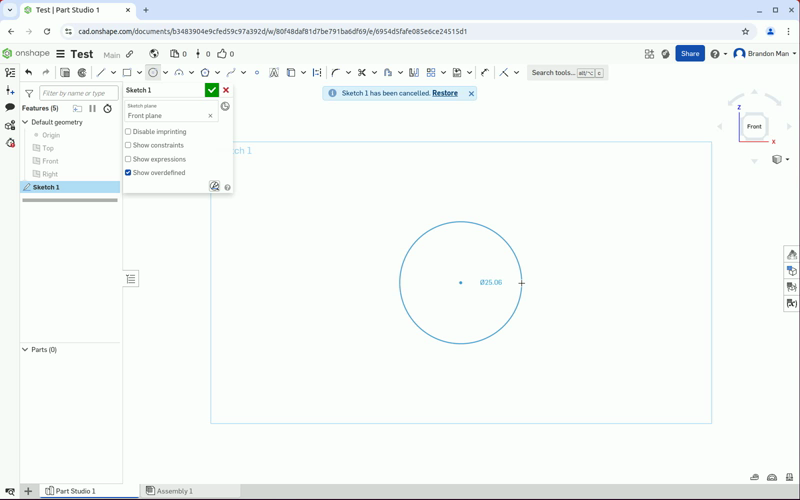
click(521, 282)
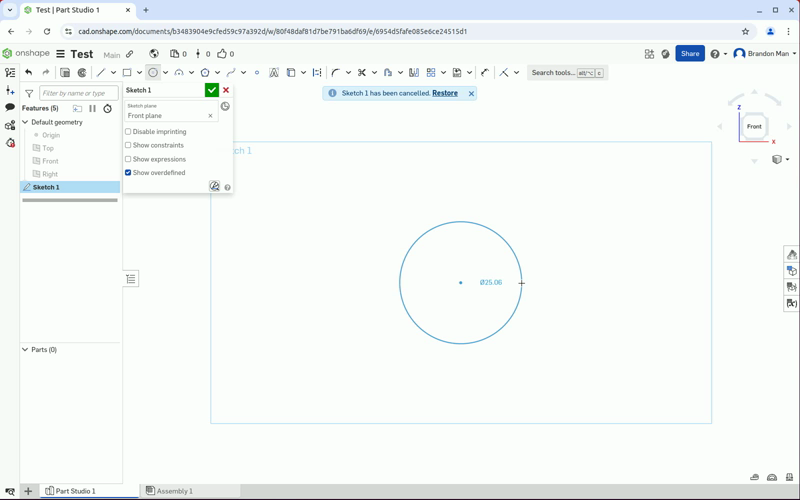
key(esc)
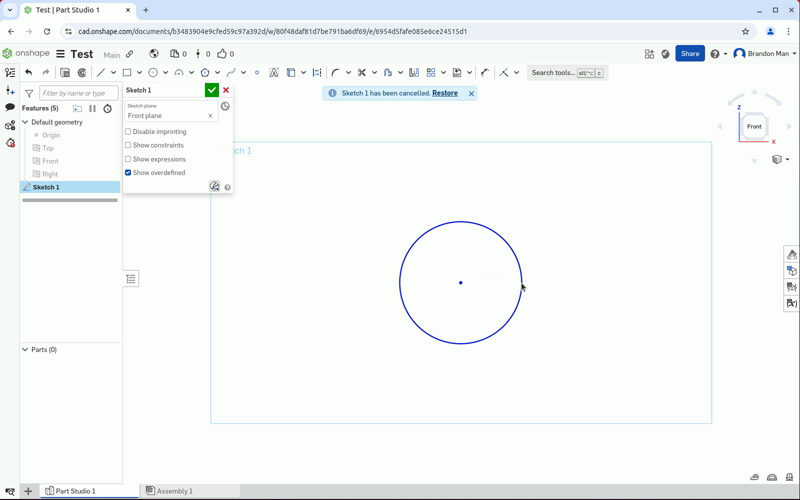
key(c)
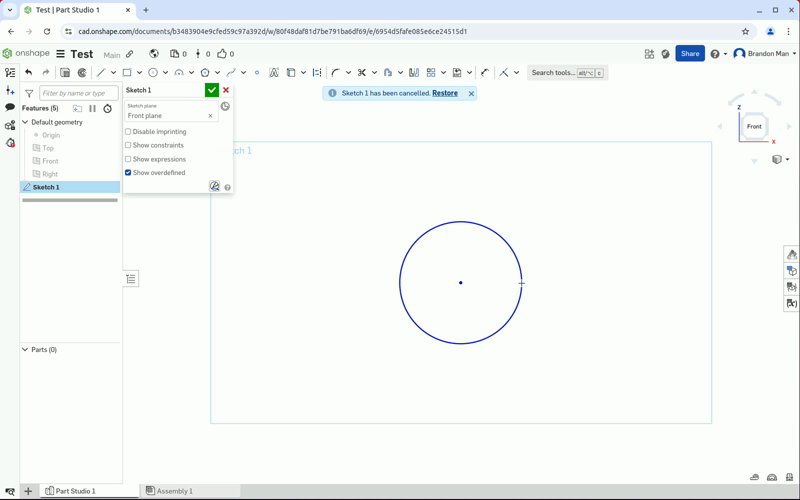
key_down(shift)
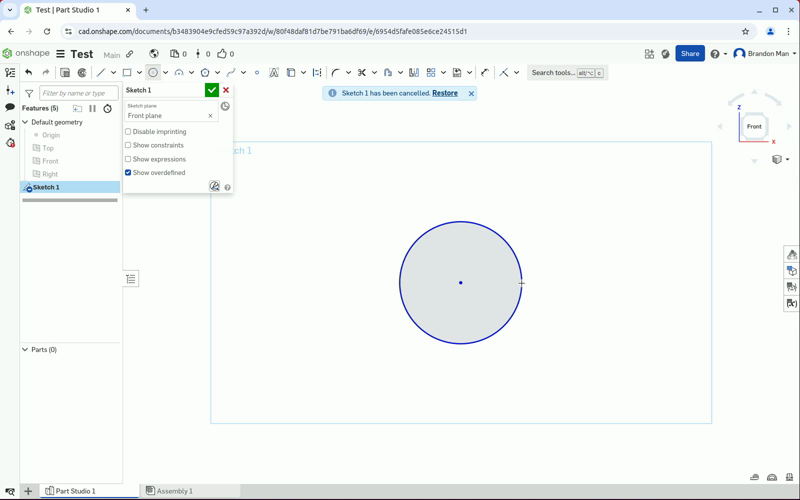
mouse_move(460, 282)
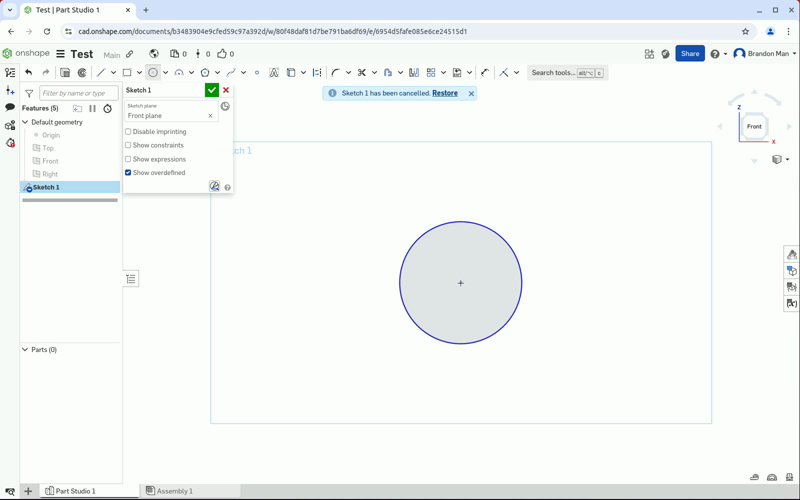
click(460, 282)
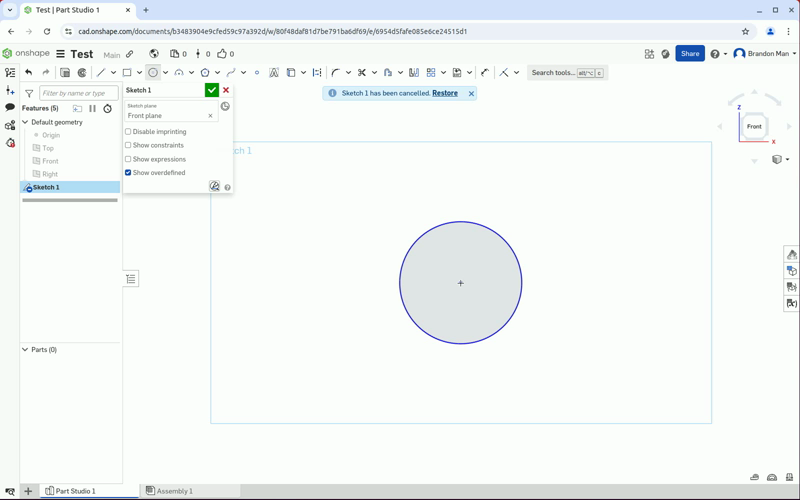
key_up(shift)
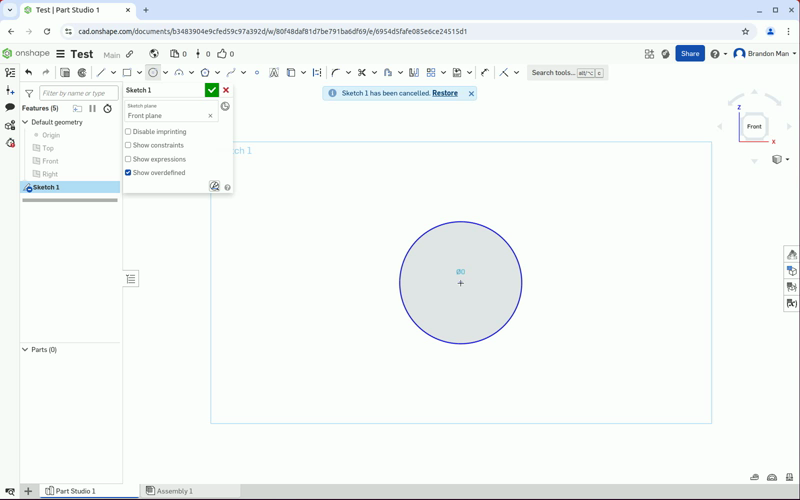
mouse_move(496, 282)
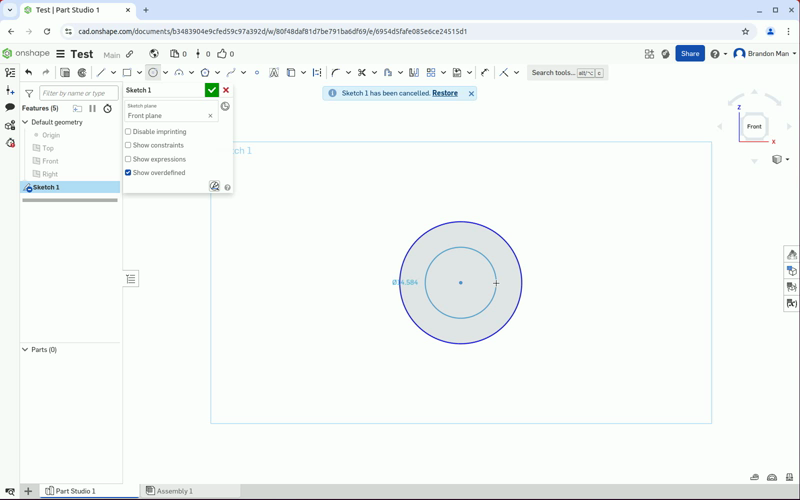
click(496, 282)
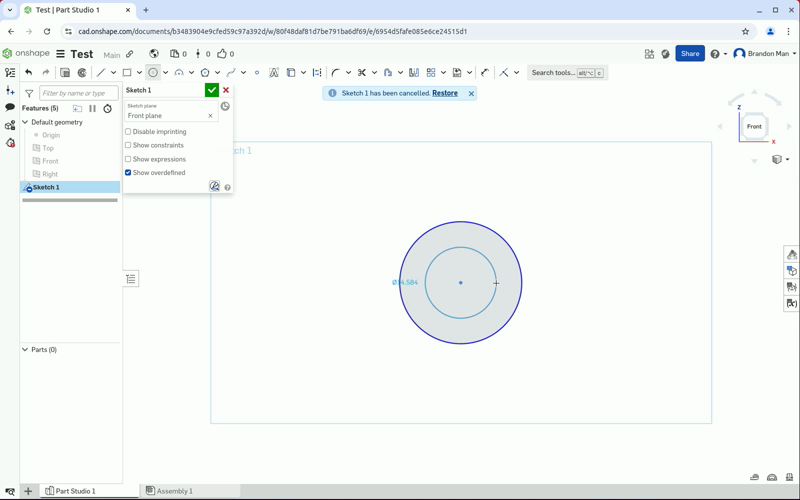
key(esc)
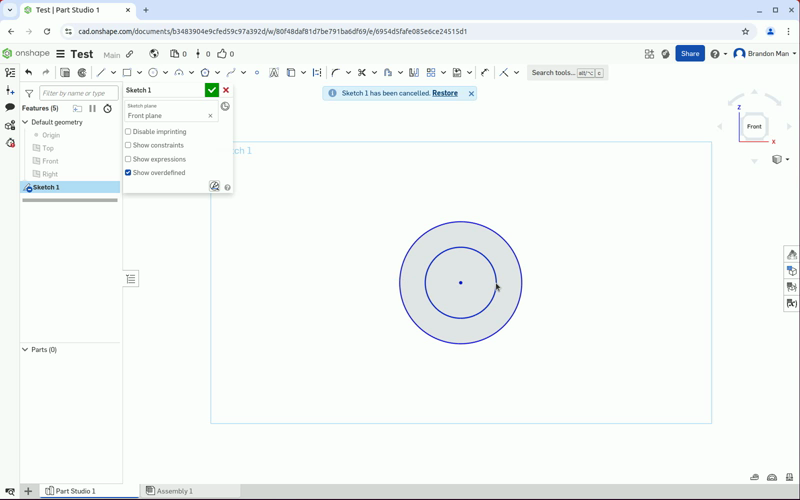
mouse_move(435, 235)
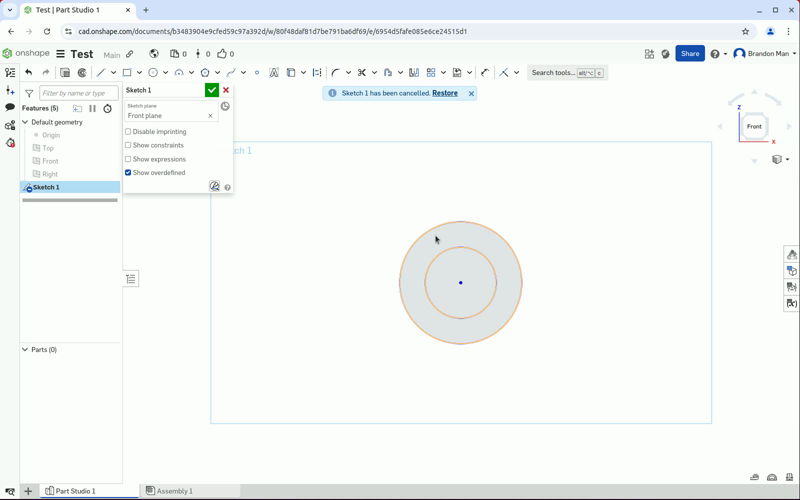
click(435, 235)
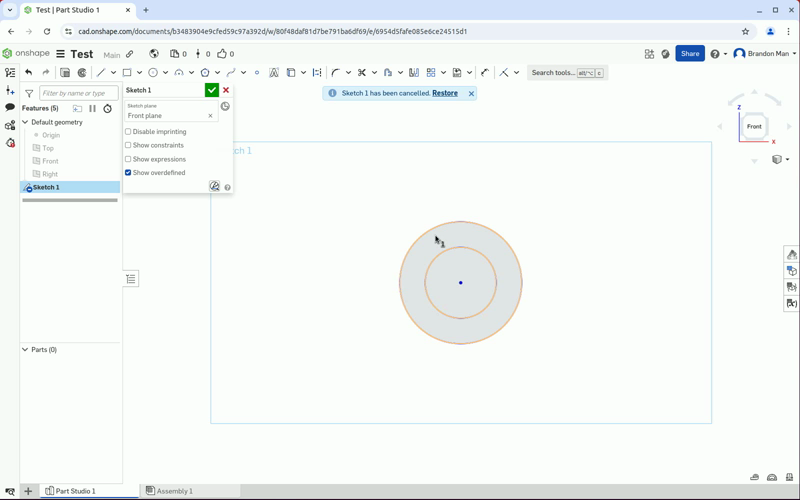
mouse_move(73, 352)
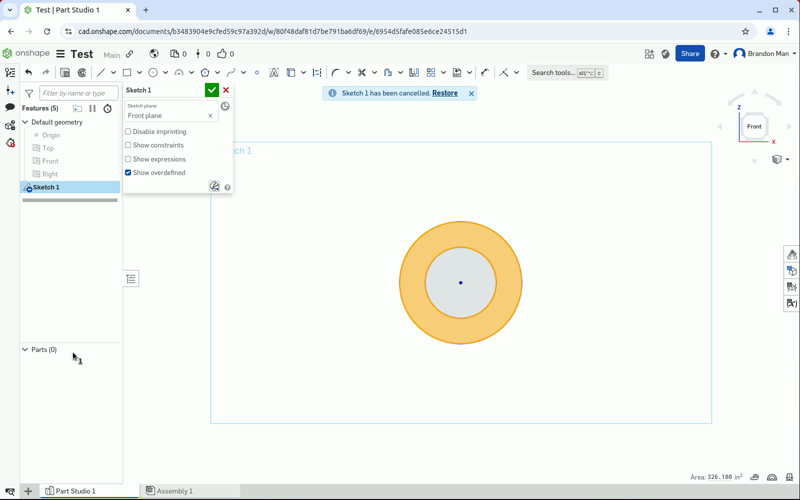
key(shift+y)
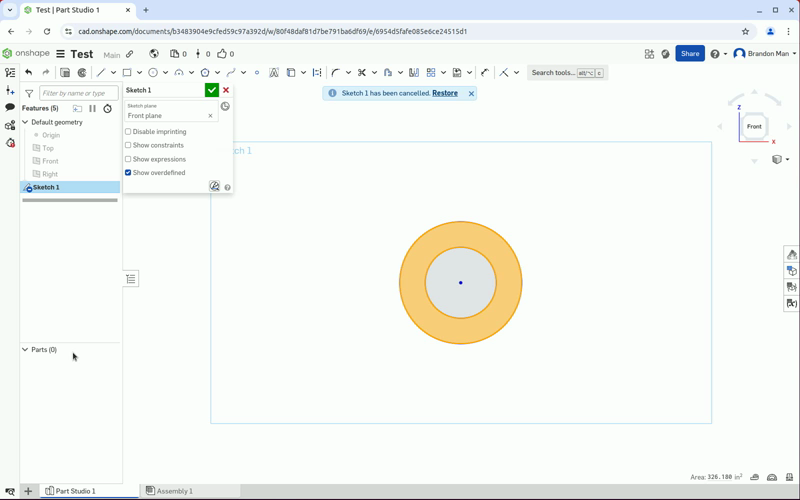
key(shift+e)
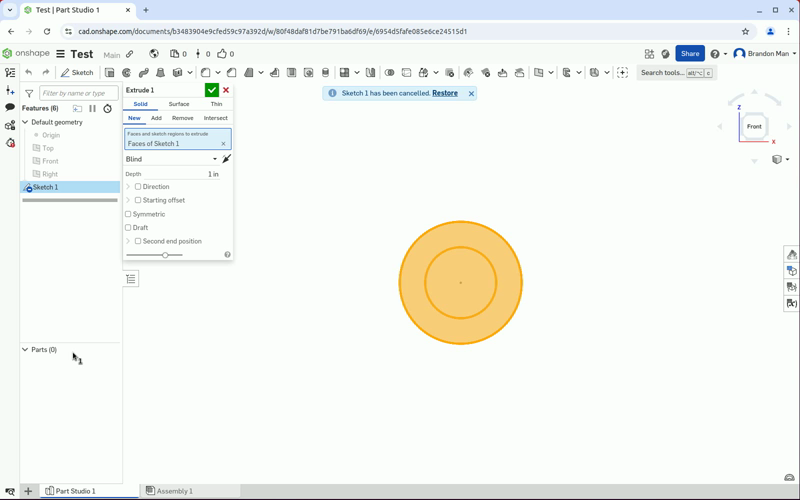
mouse_move(143, 106)
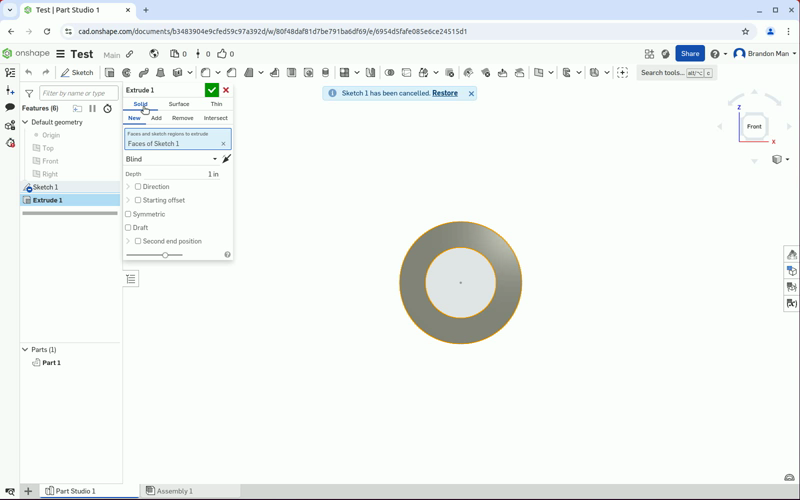
click(143, 106)
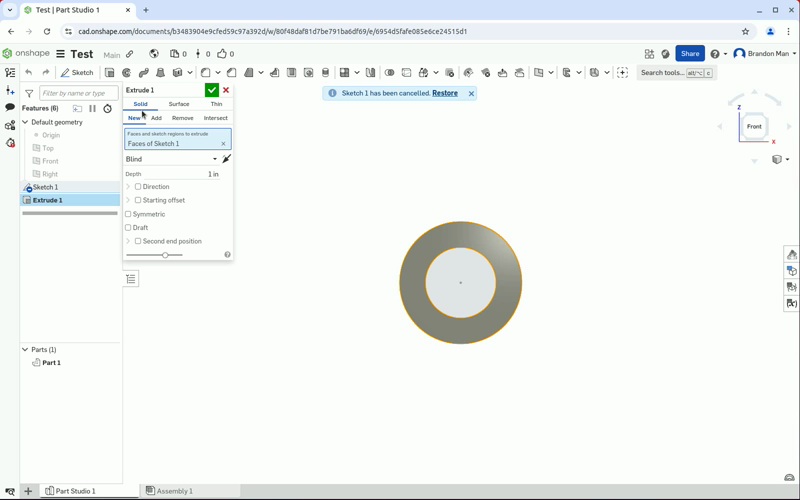
mouse_move(137, 120)
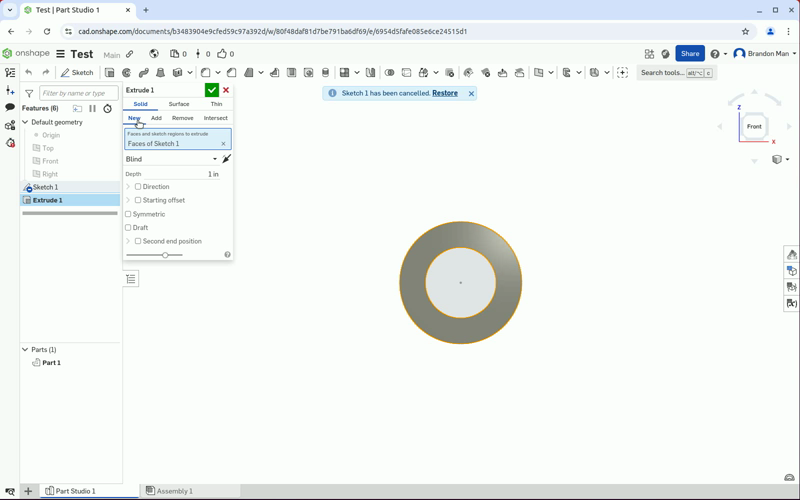
click(137, 120)
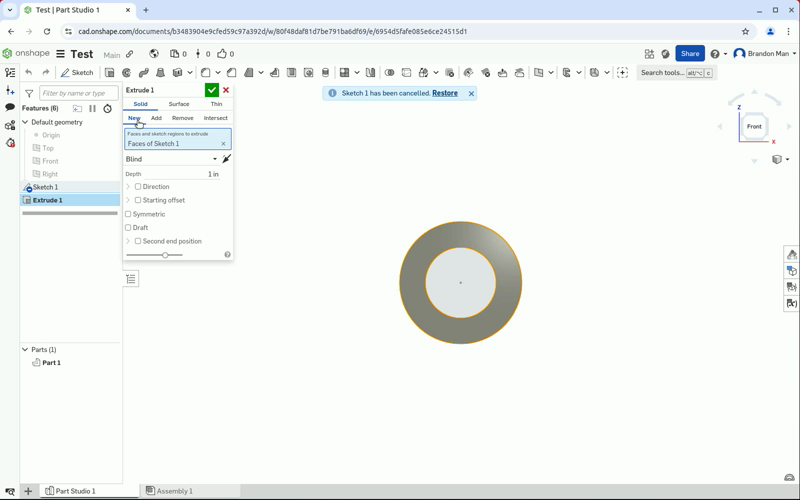
key(tab, 4)
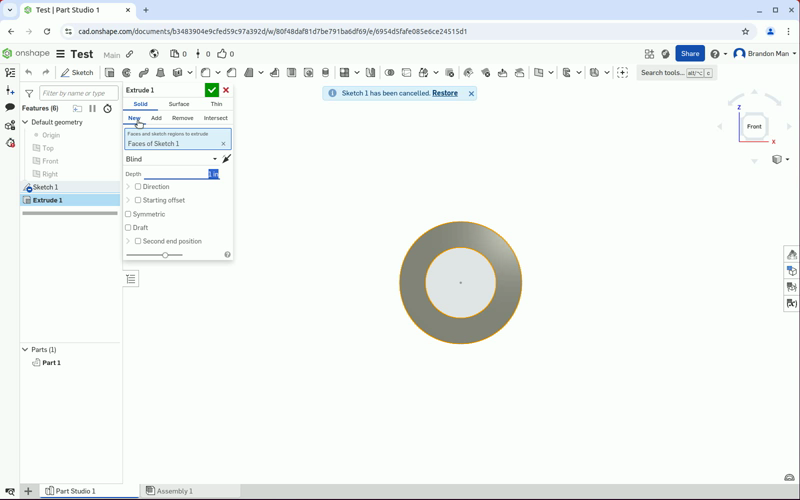
text(14.442)
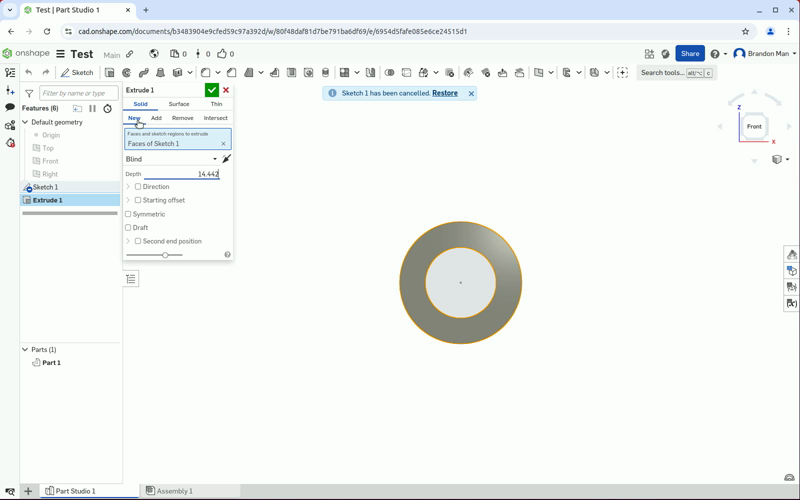
key(tab, 3)
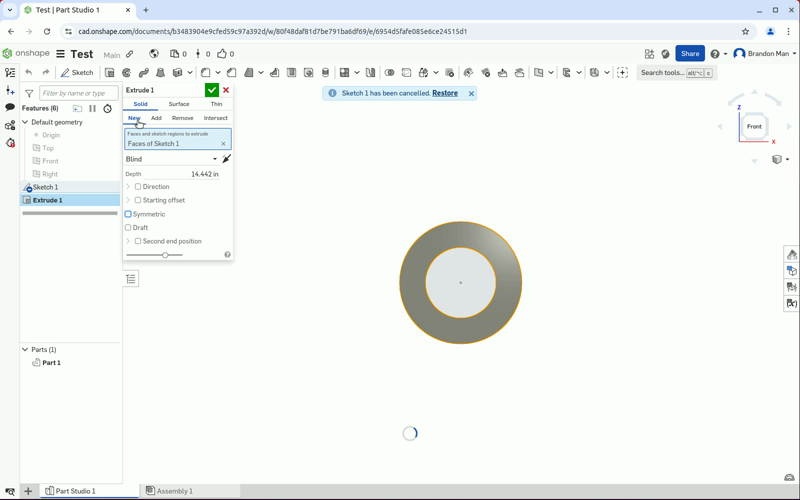
key(space)
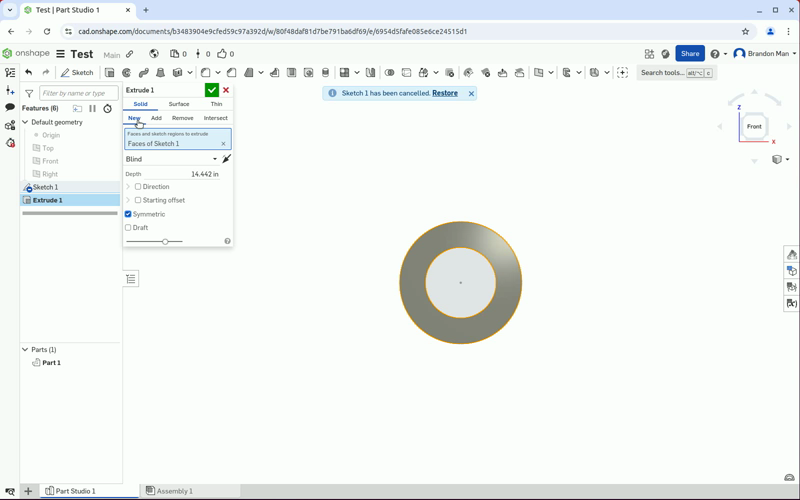
key(enter)
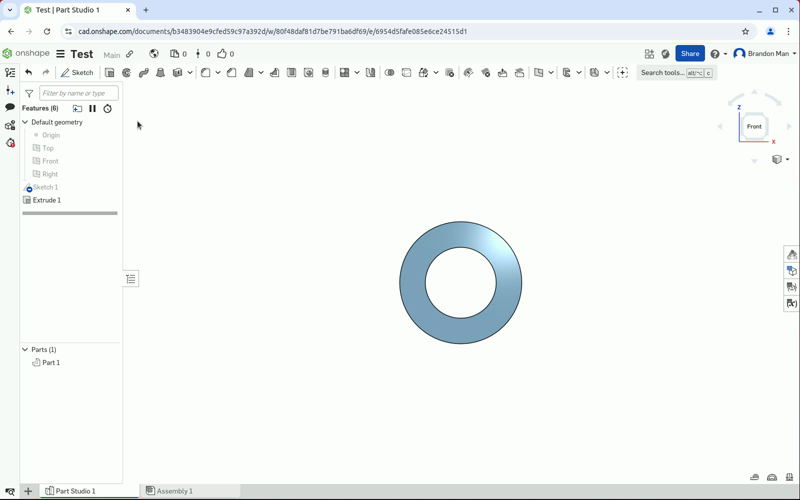
key(shift+h)
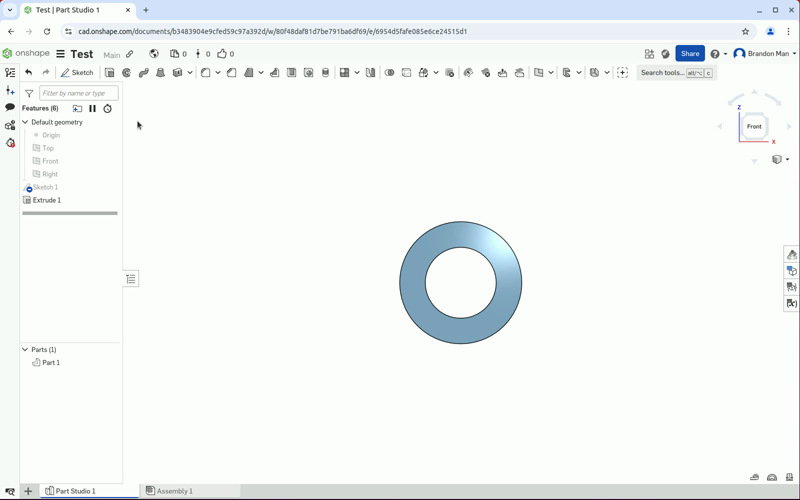
key(shift+h)
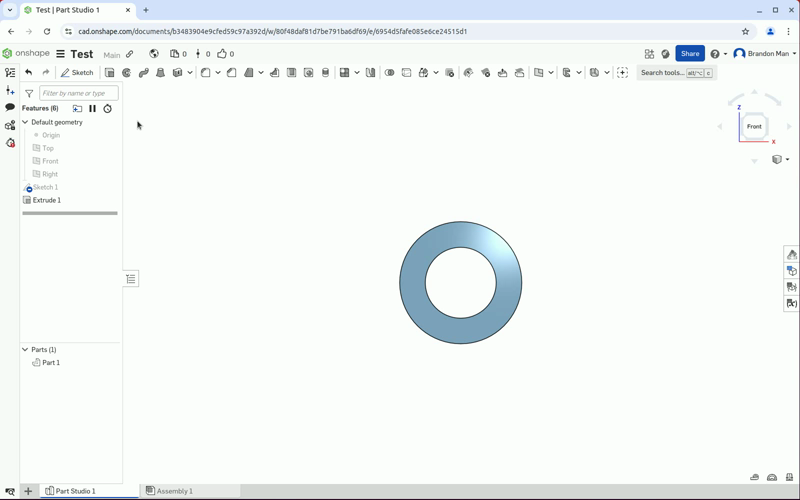
mouse_move(73, 189)
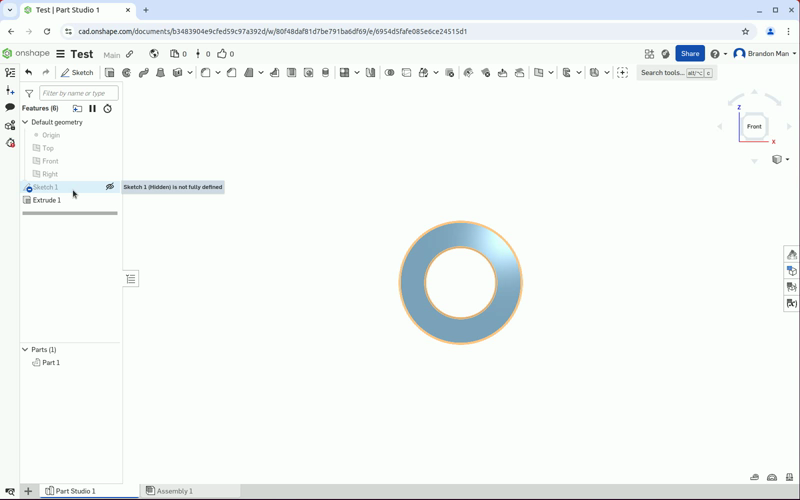
click(73, 189)
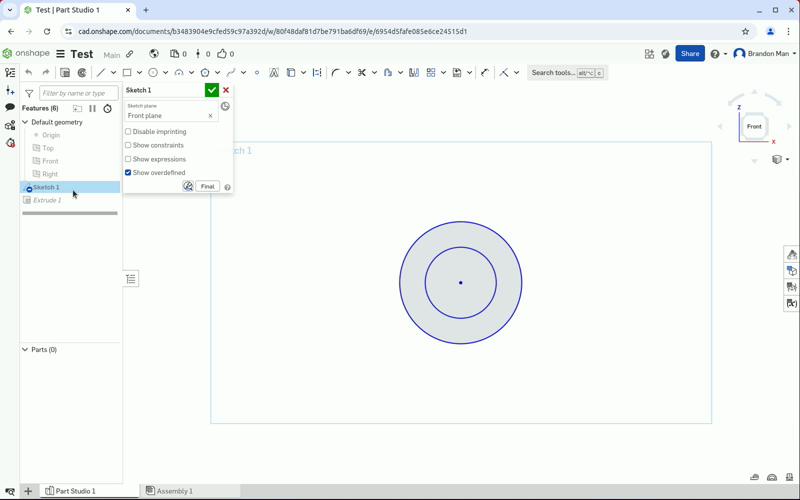
mouse_move(229, 92)
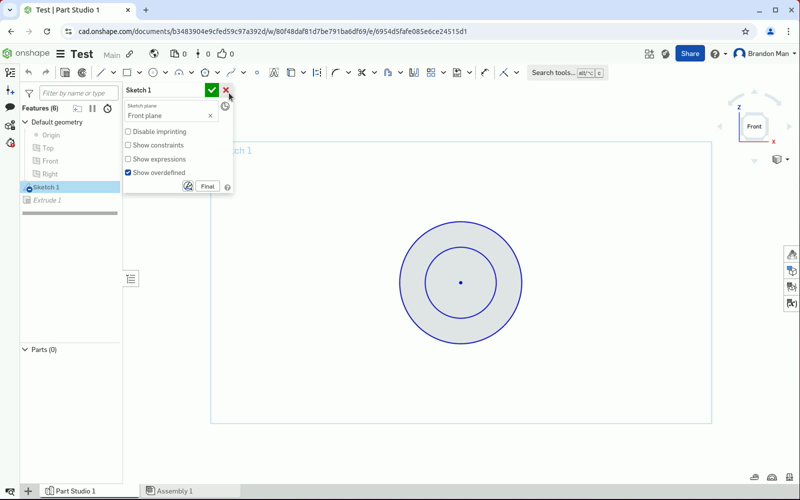
click(229, 92)
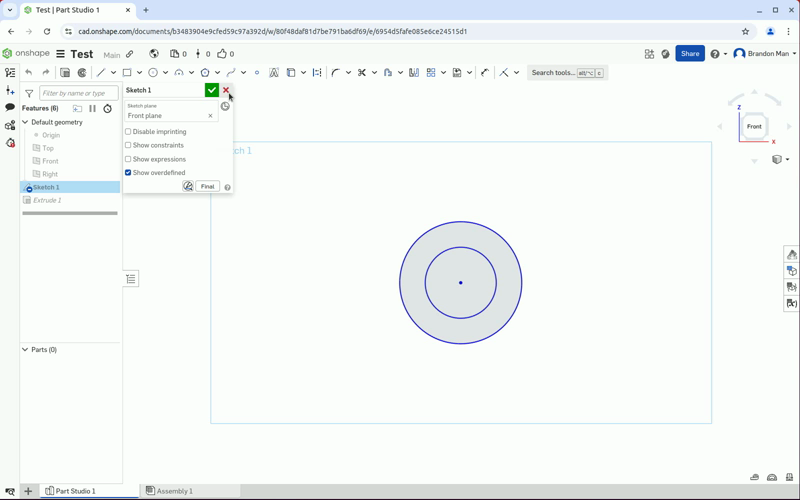
key(shift+s)
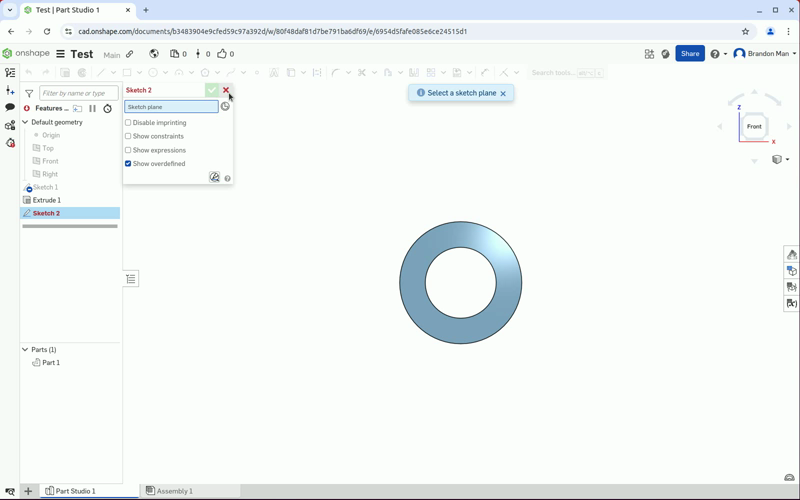
mouse_move(73, 163)
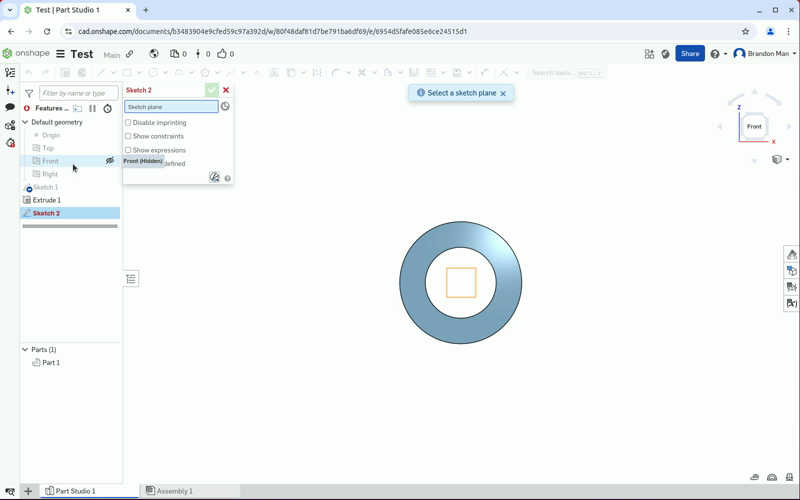
click(73, 163)
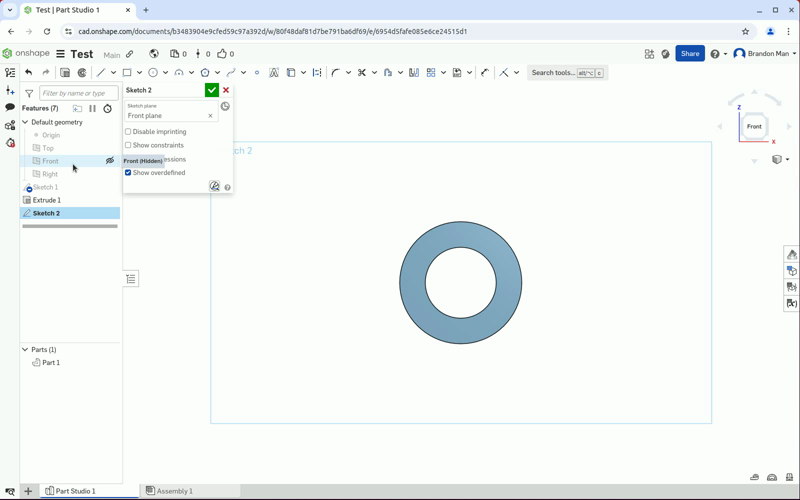
mouse_move(73, 352)
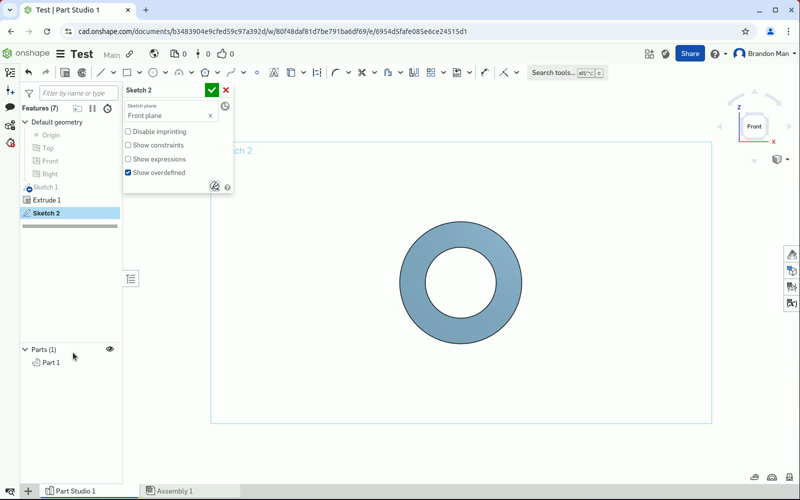
key(y)
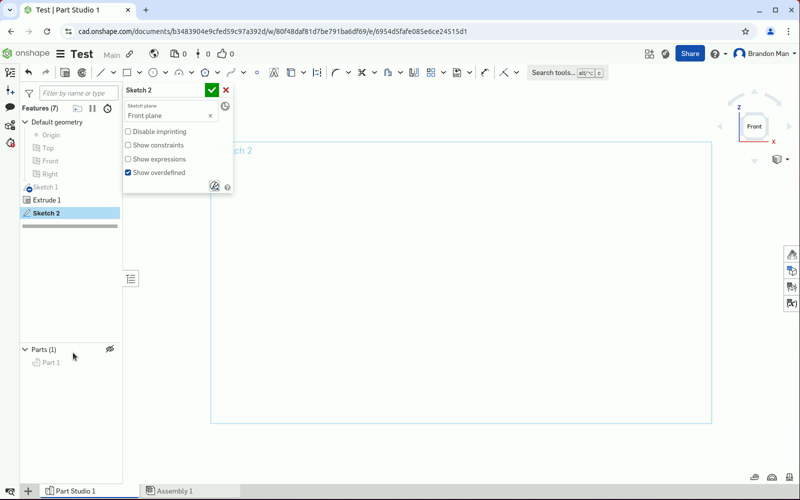
key(c)
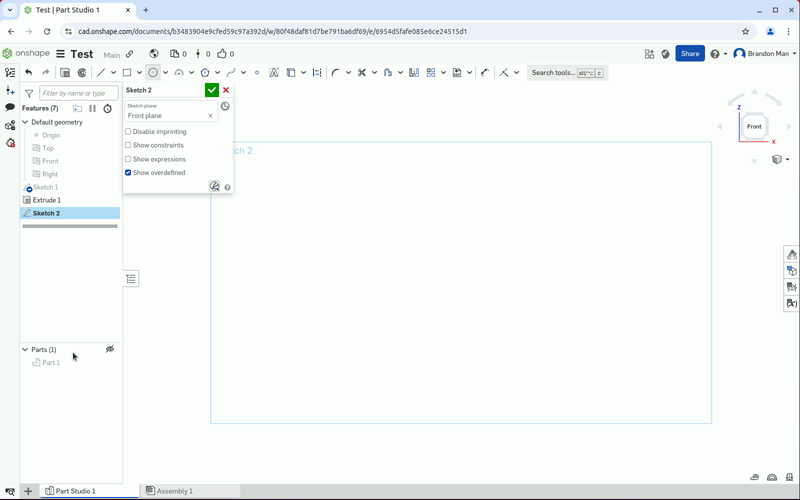
key_down(shift)
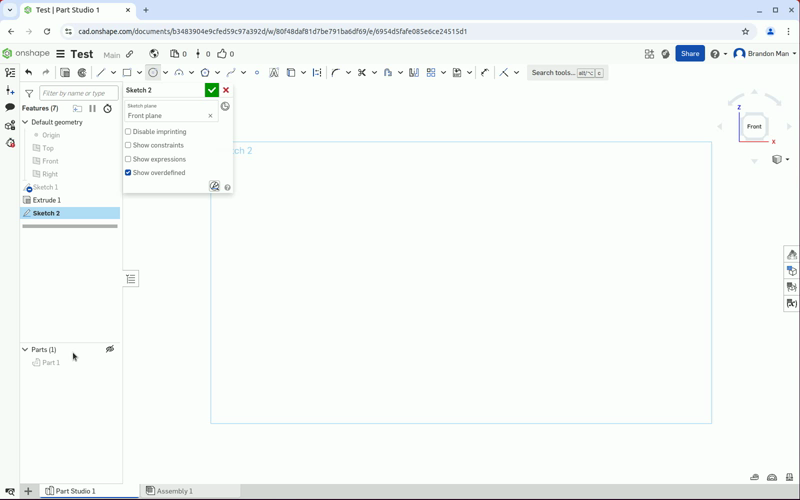
mouse_move(461, 282)
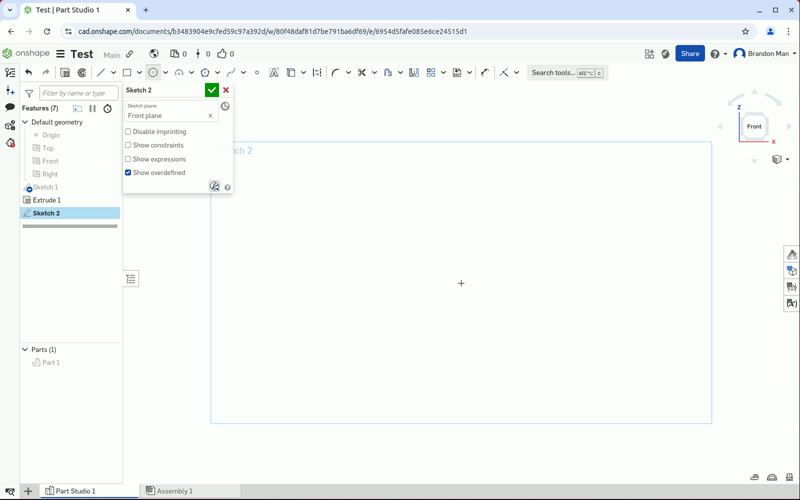
click(461, 282)
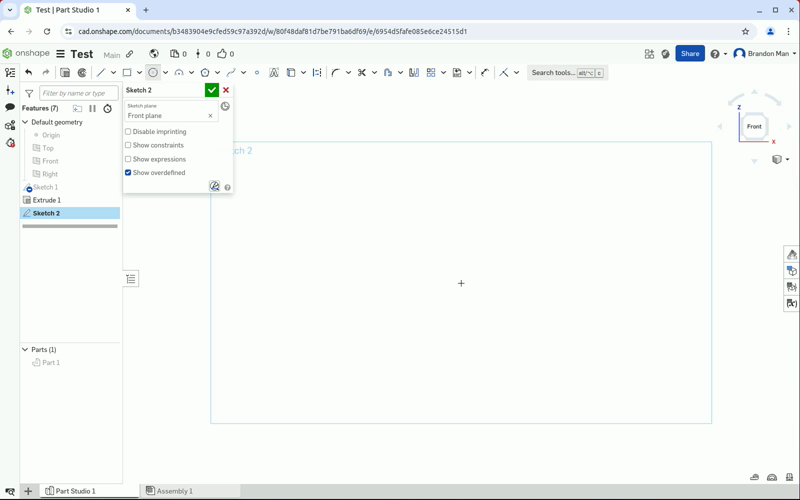
key_up(shift)
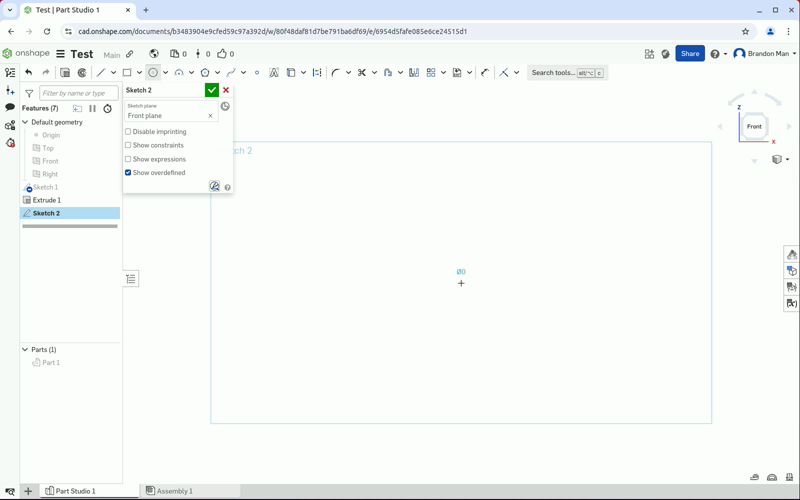
mouse_move(574, 282)
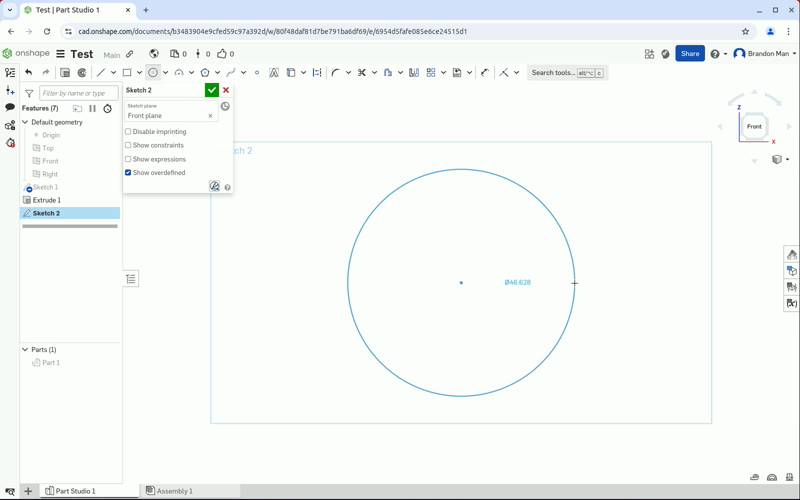
click(574, 282)
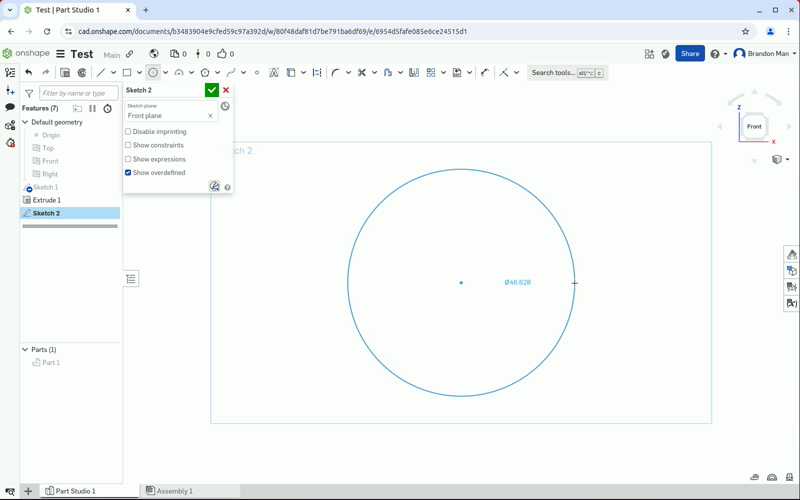
key(esc)
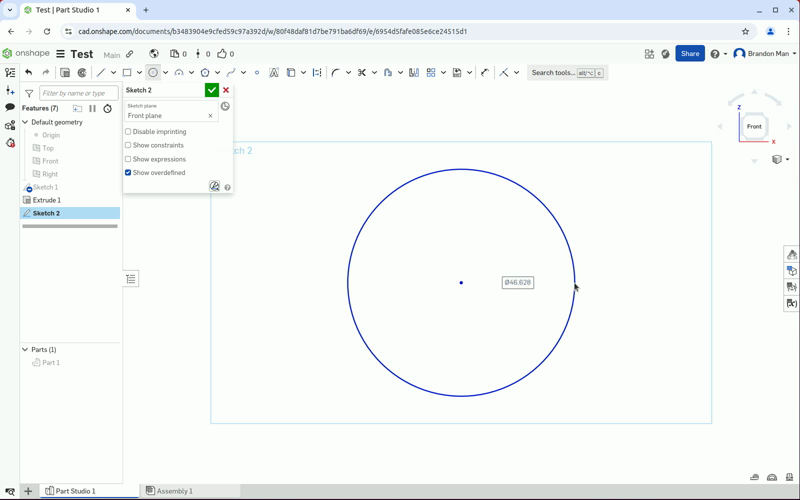
key(c)
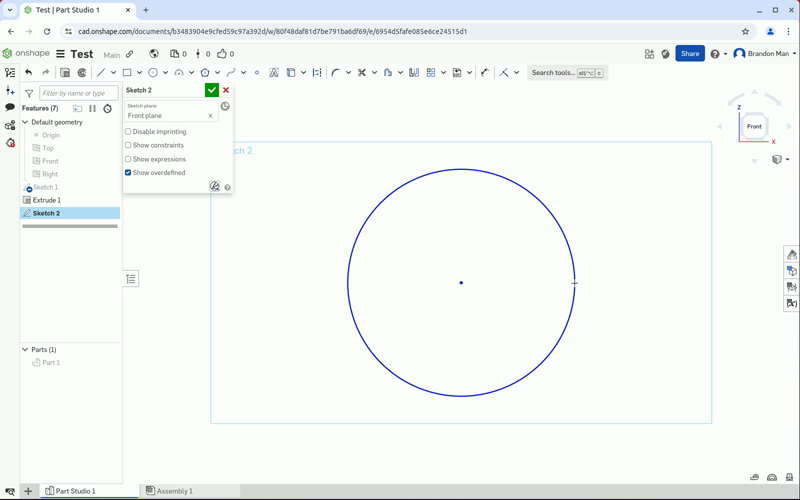
key_down(shift)
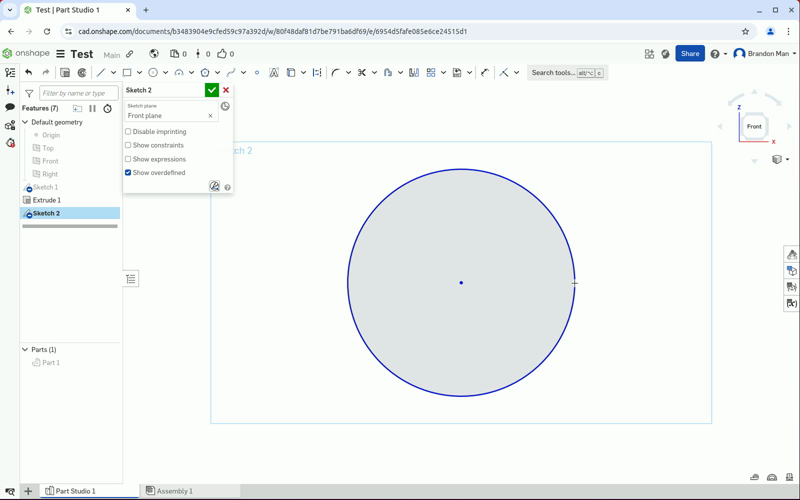
mouse_move(461, 282)
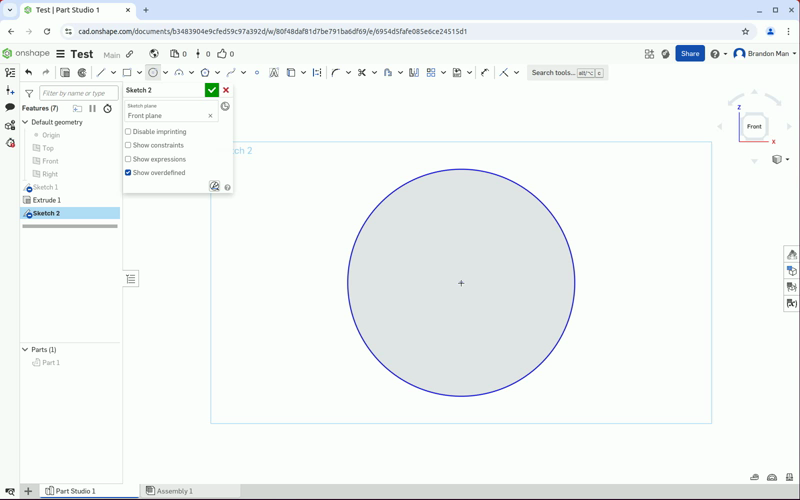
click(461, 282)
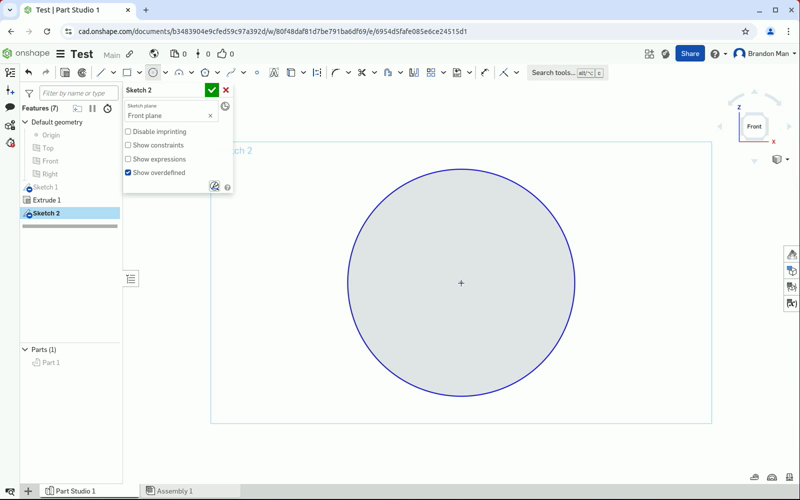
key_up(shift)
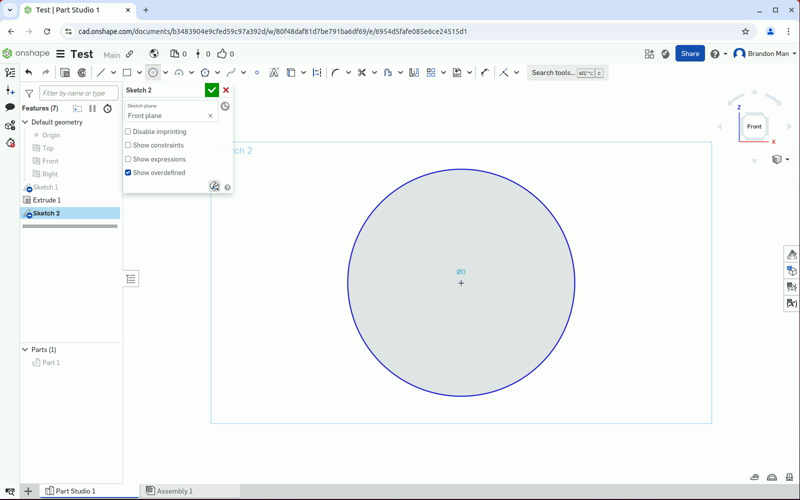
mouse_move(560, 282)
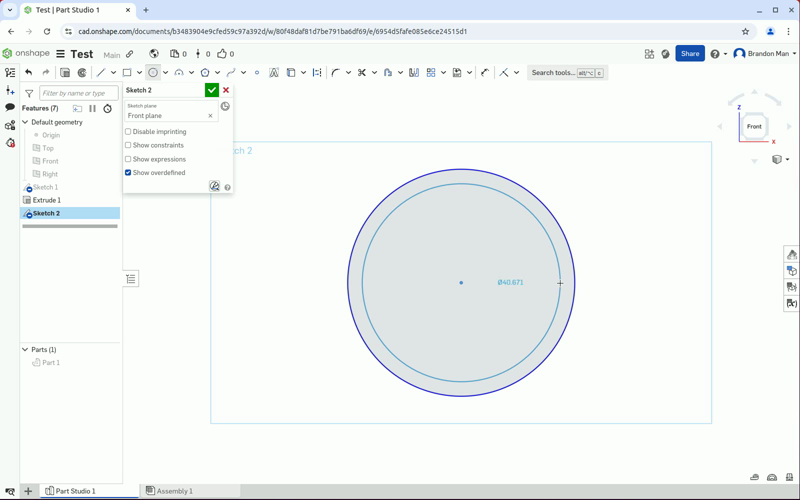
click(560, 282)
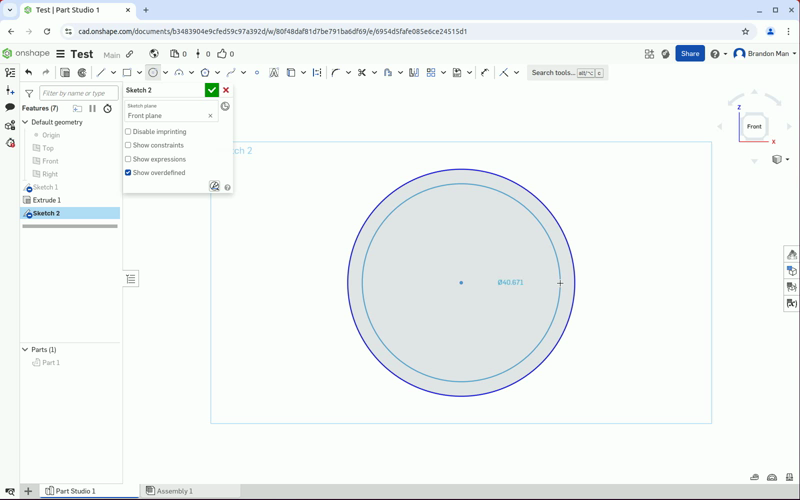
key(esc)
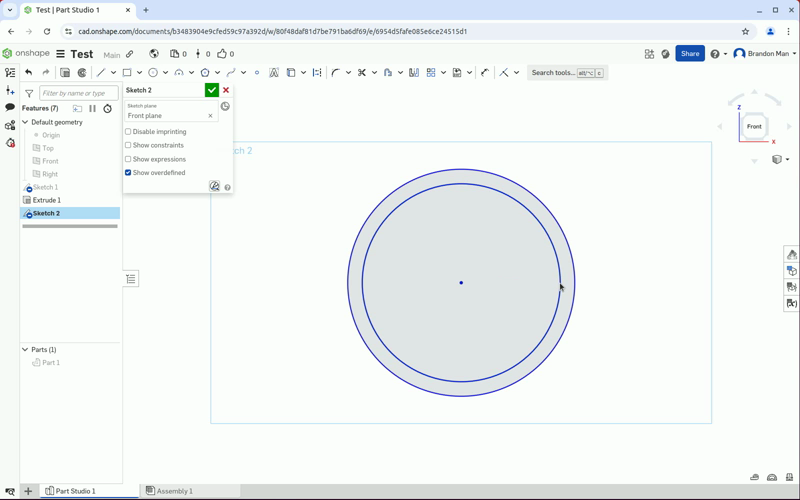
mouse_move(448, 387)
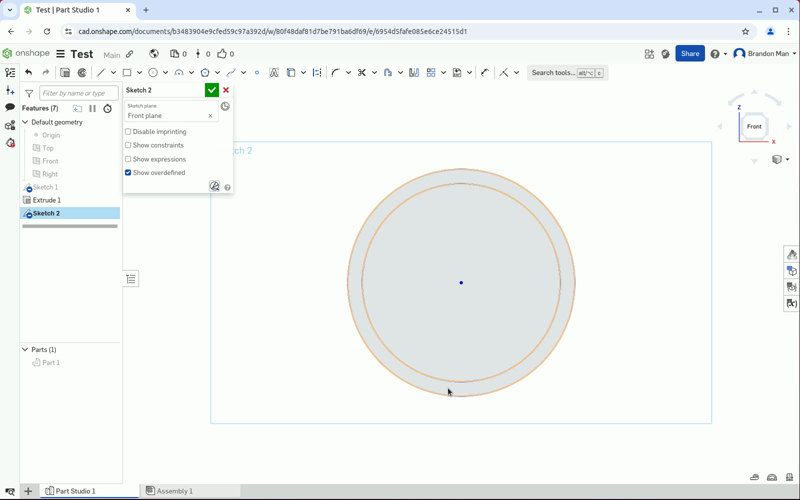
click(448, 387)
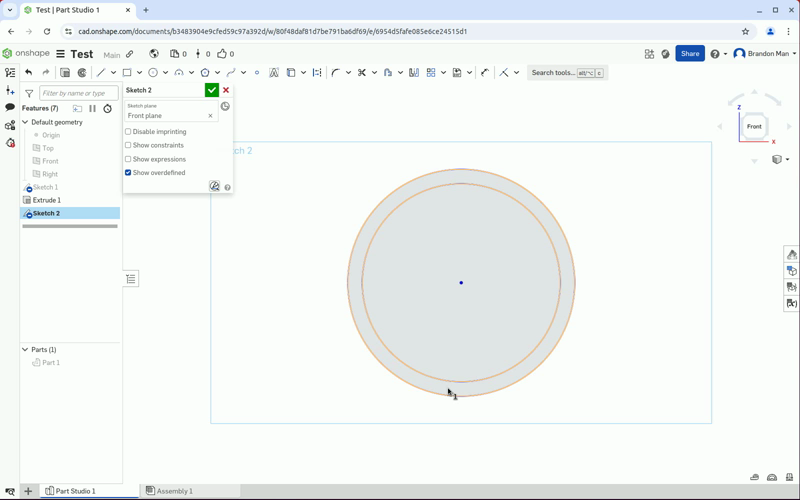
mouse_move(73, 352)
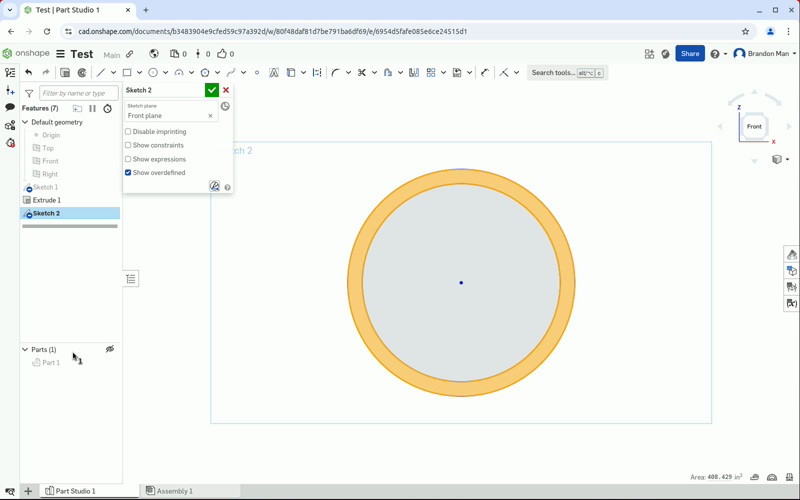
key(shift+y)
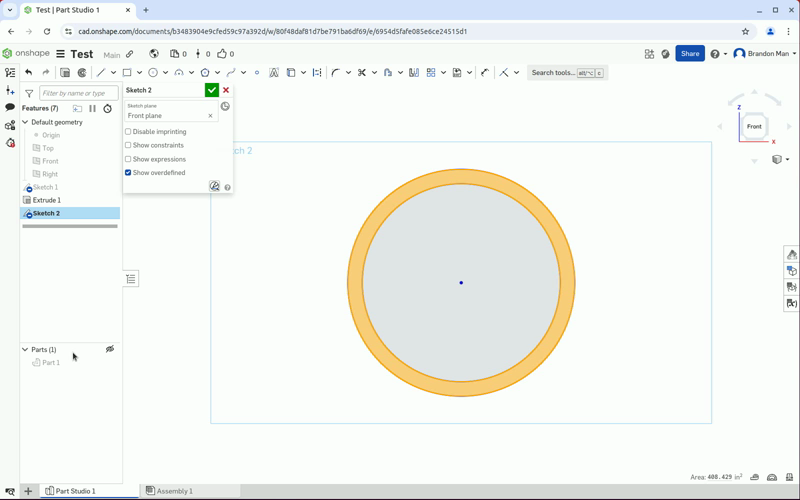
key(shift+e)
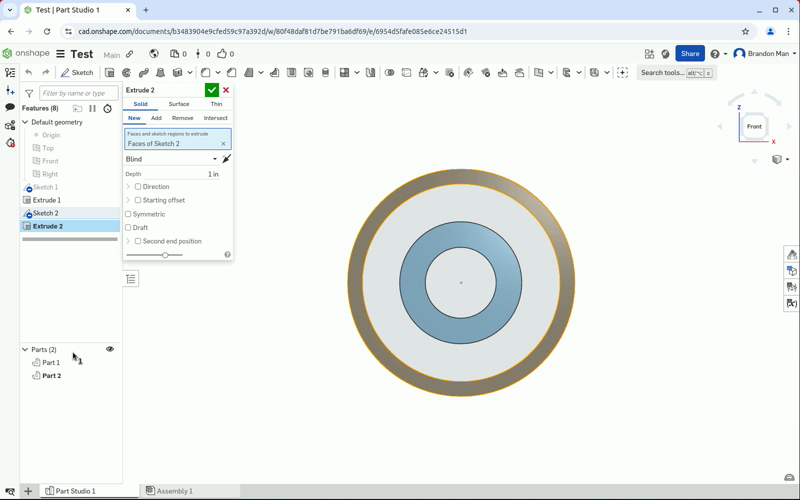
mouse_move(143, 106)
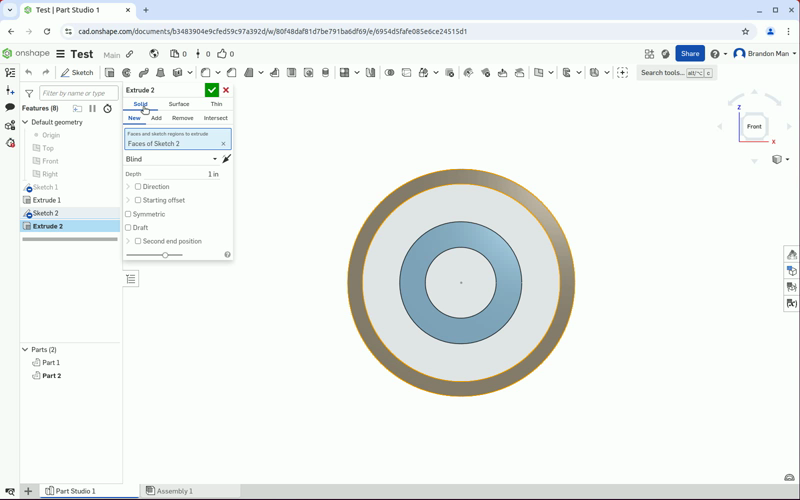
click(143, 106)
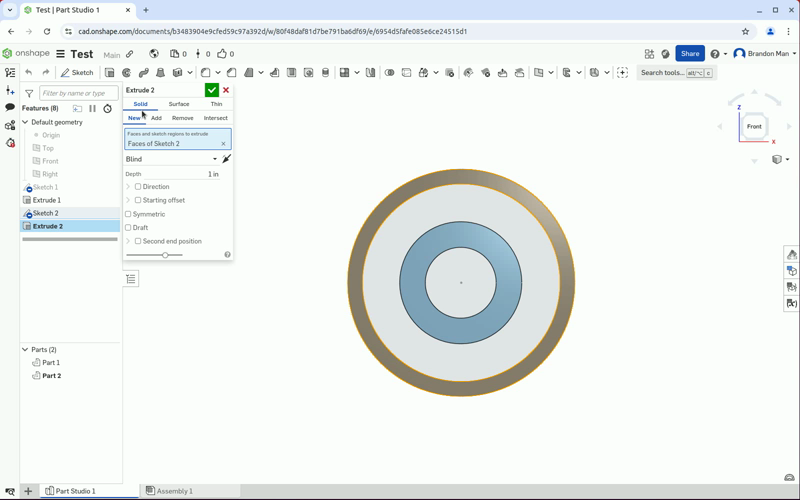
mouse_move(137, 120)
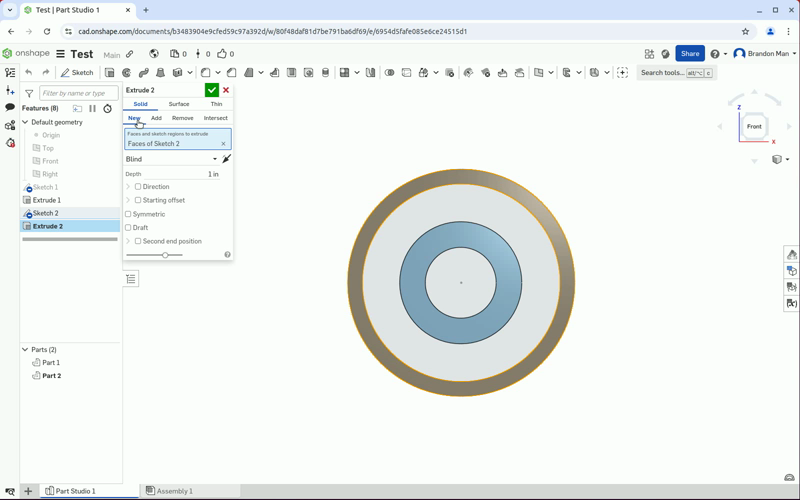
click(137, 120)
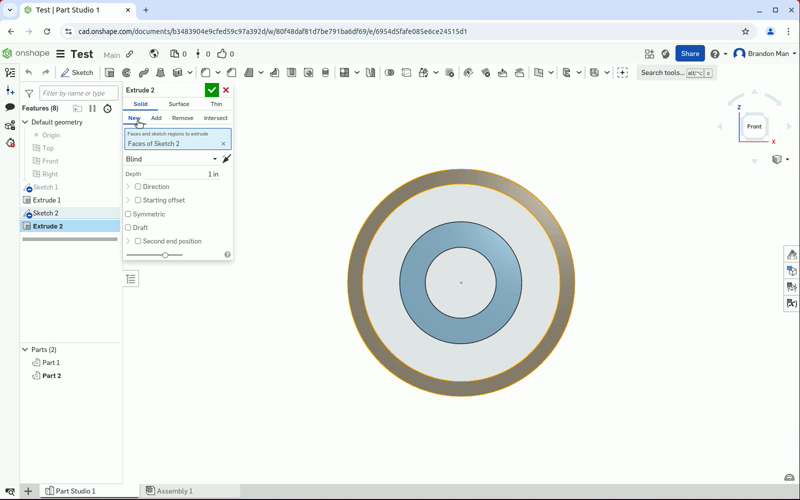
key(tab, 4)
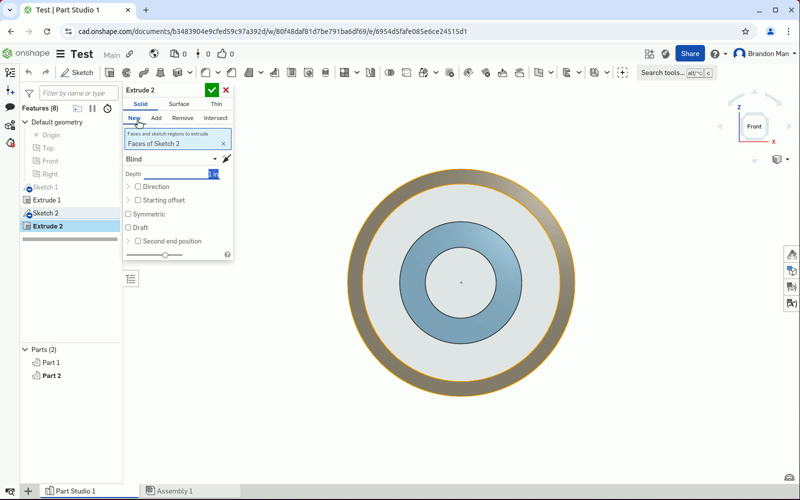
text(14.442)
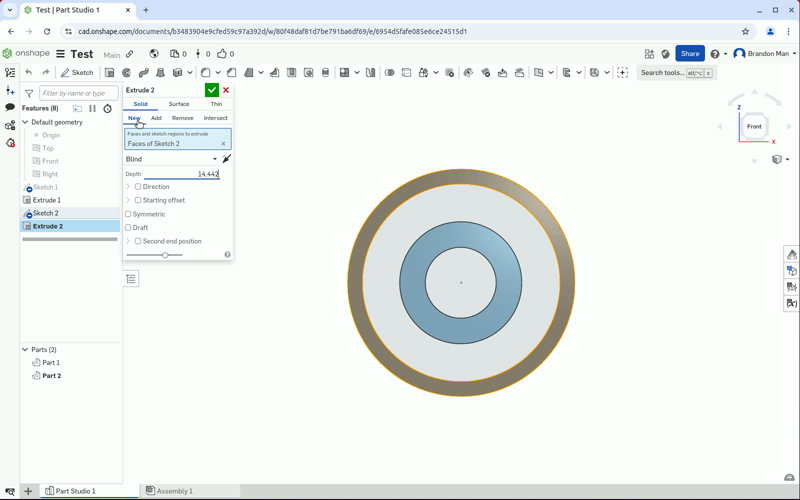
key(tab, 3)
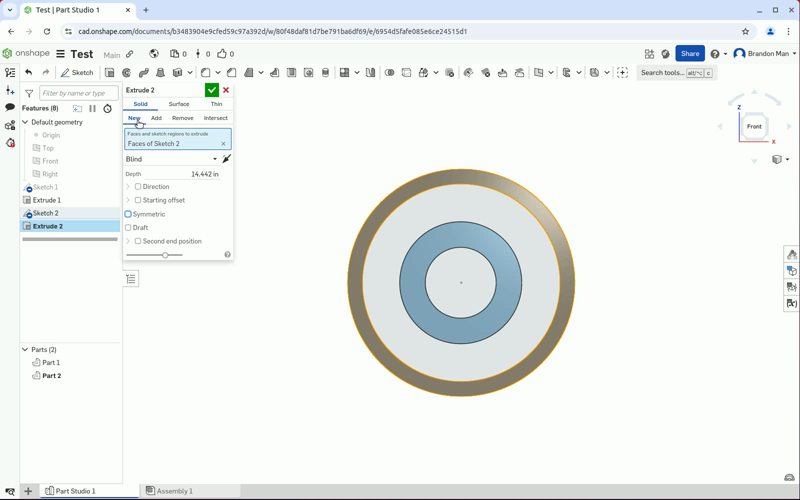
key(space)
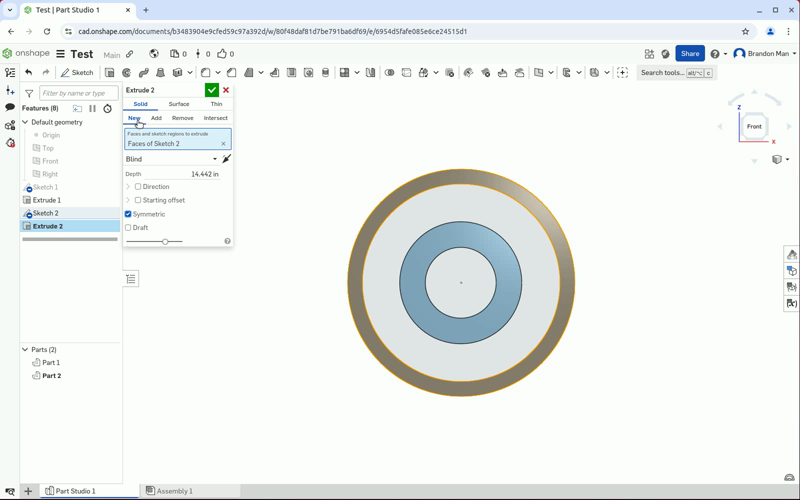
key(enter)
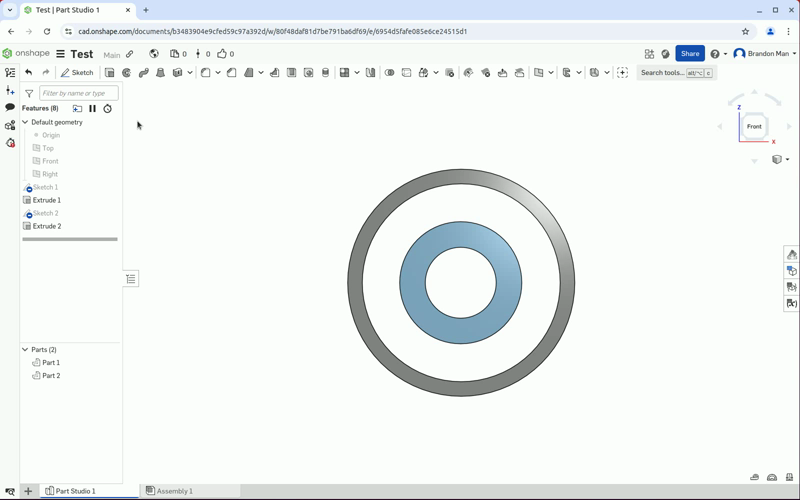
key(shift+h)
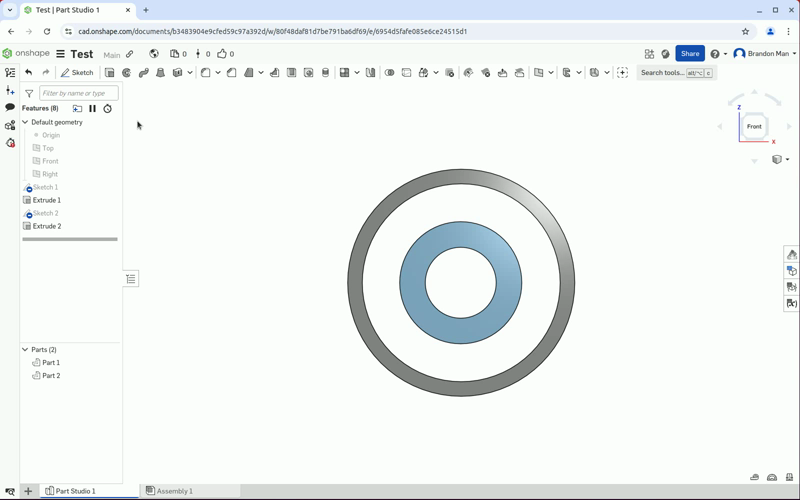
key(shift+h)
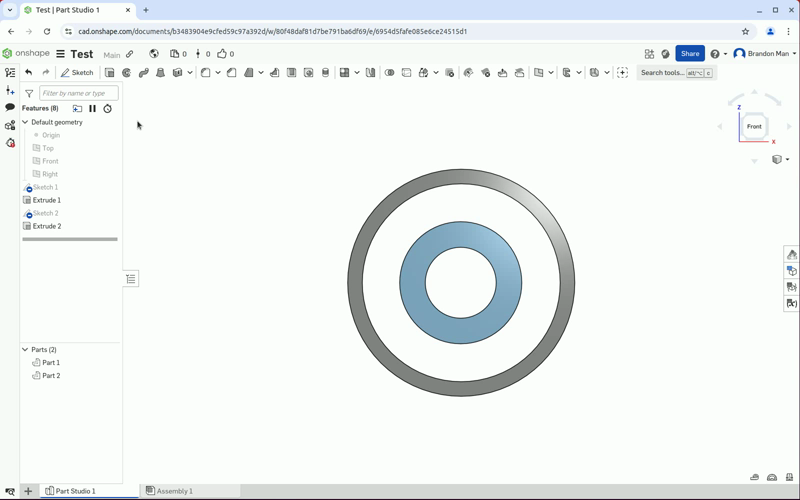
mouse_move(73, 189)
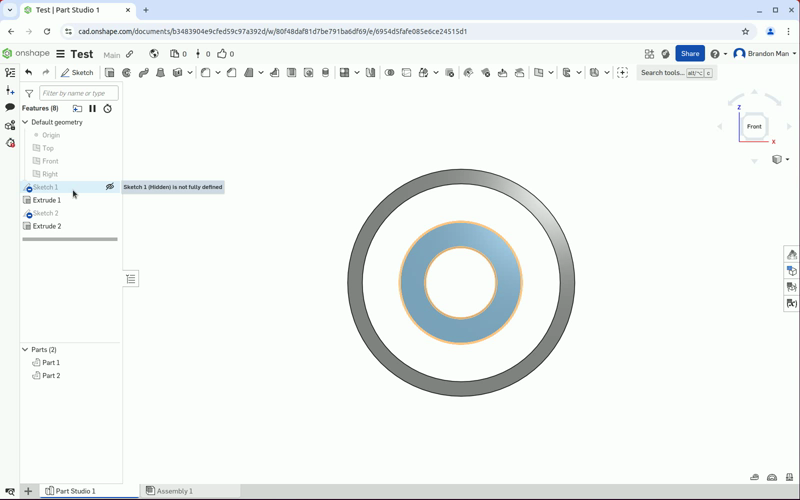
click(73, 189)
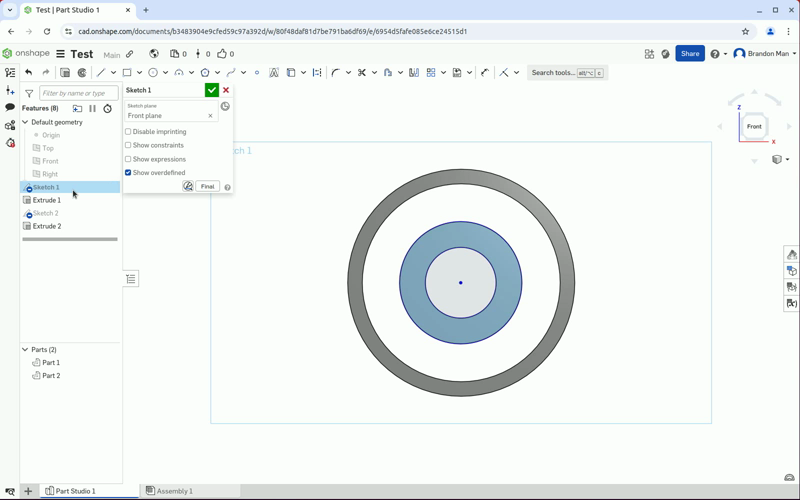
mouse_move(229, 92)
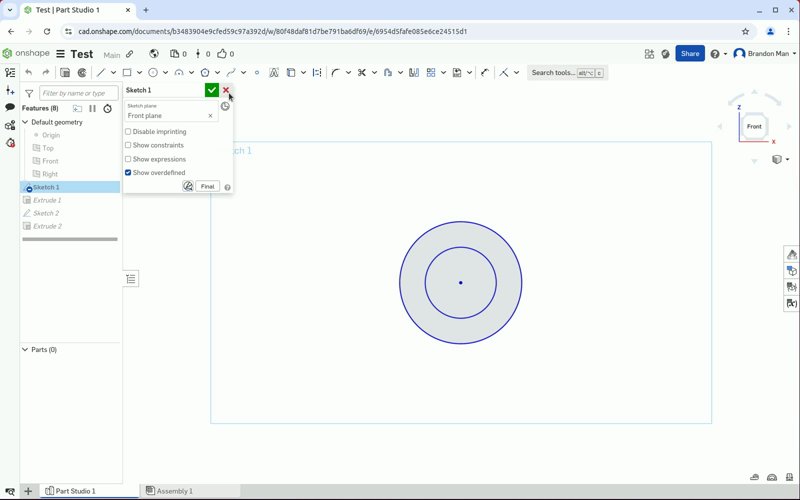
click(229, 92)
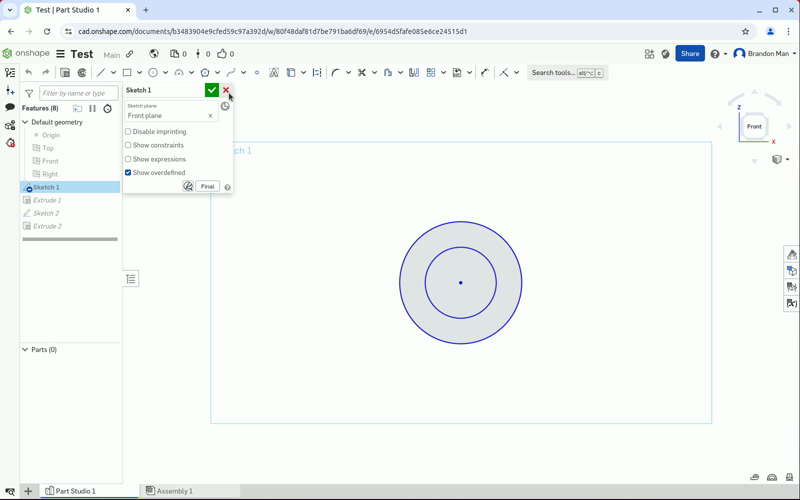
key(shift+s)
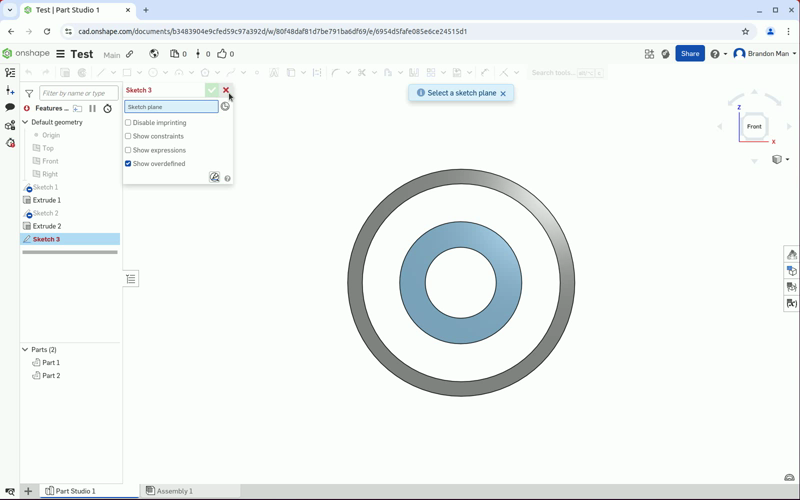
mouse_move(73, 163)
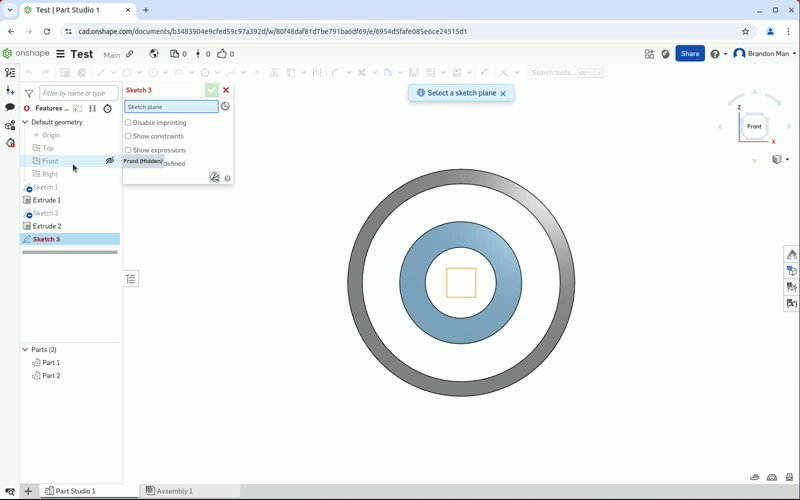
click(73, 163)
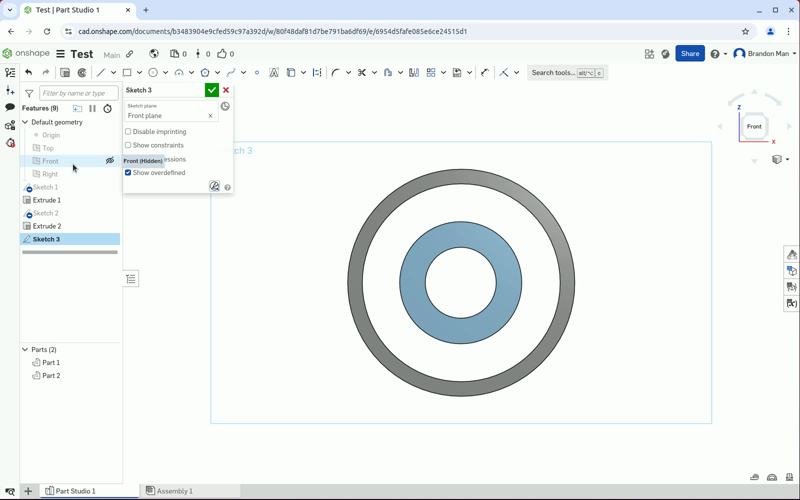
mouse_move(73, 352)
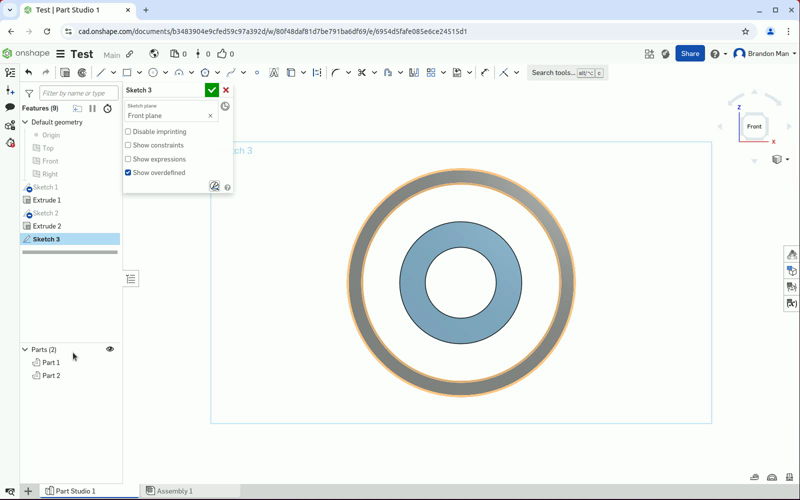
key(y)
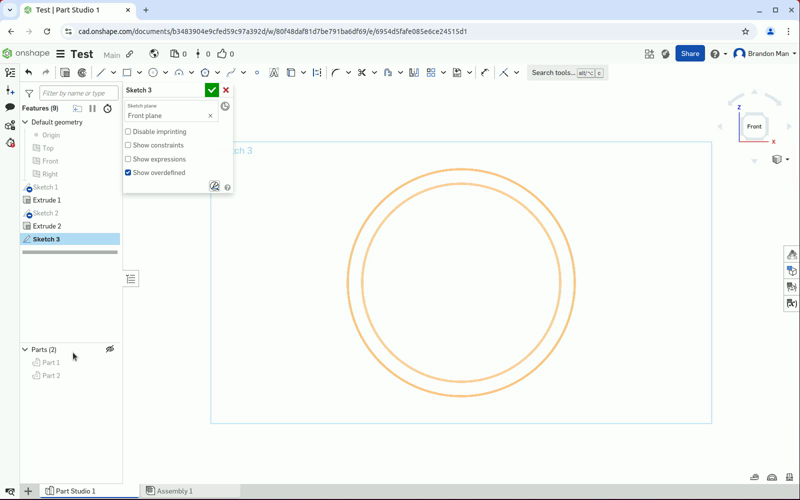
key(c)
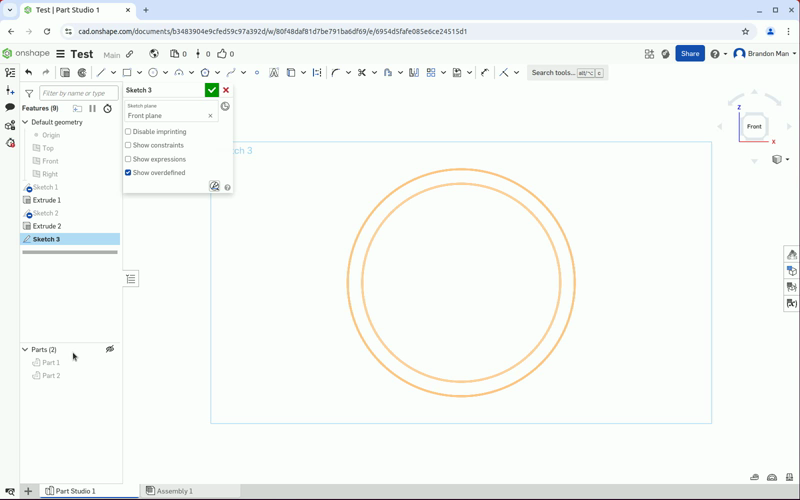
key_down(shift)
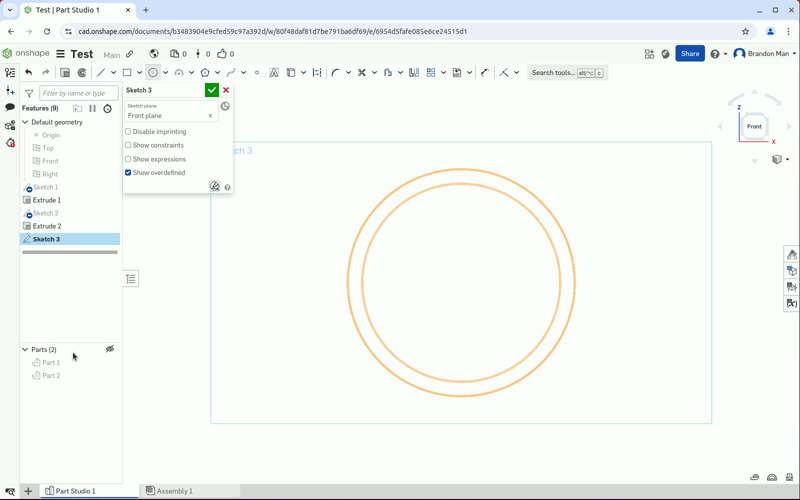
mouse_move(461, 282)
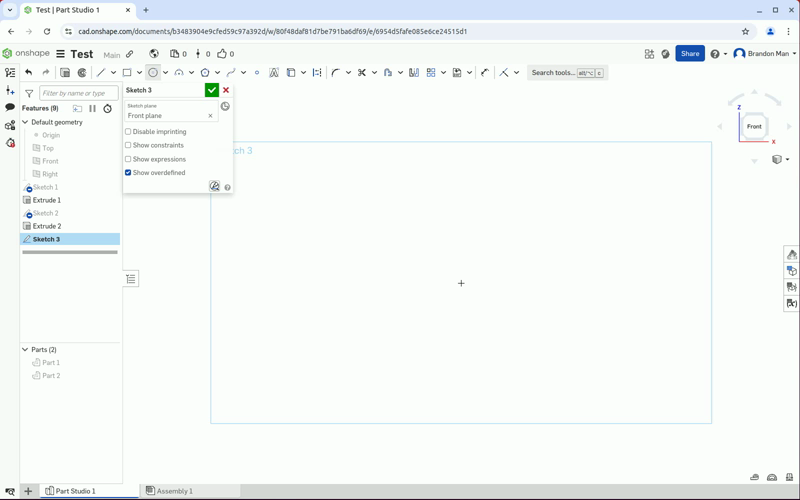
click(461, 282)
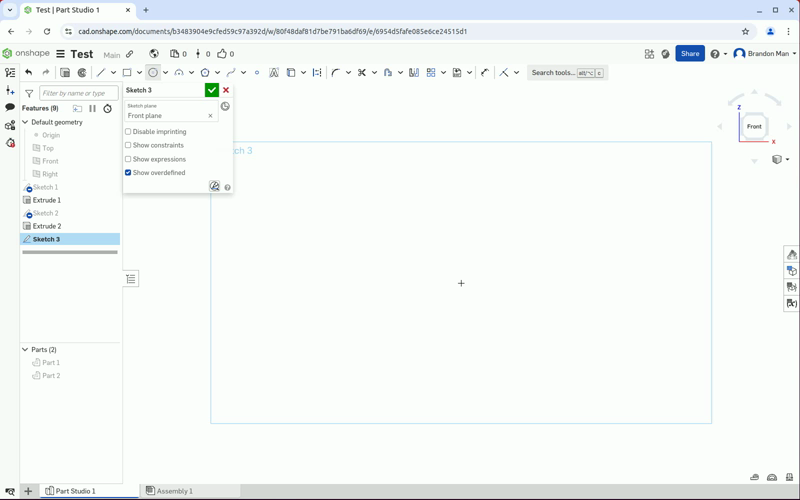
key_up(shift)
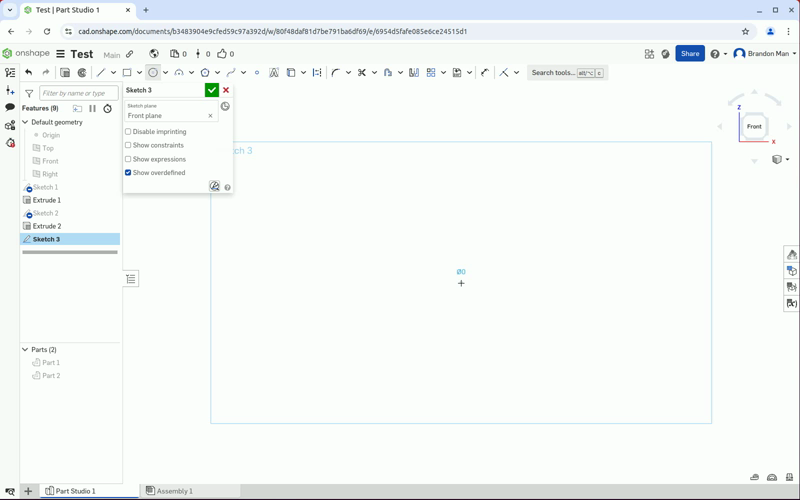
mouse_move(560, 282)
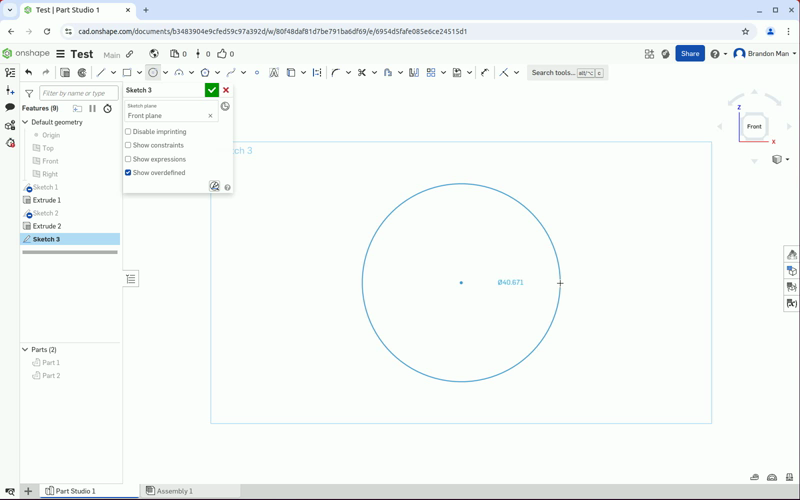
click(560, 282)
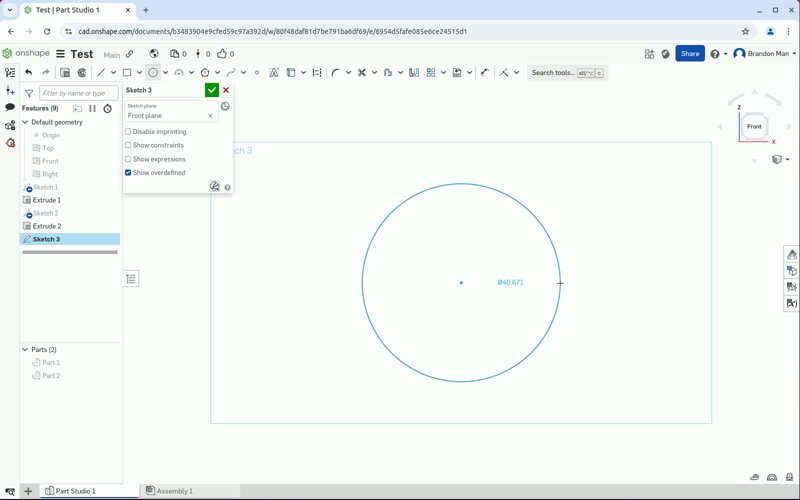
key(esc)
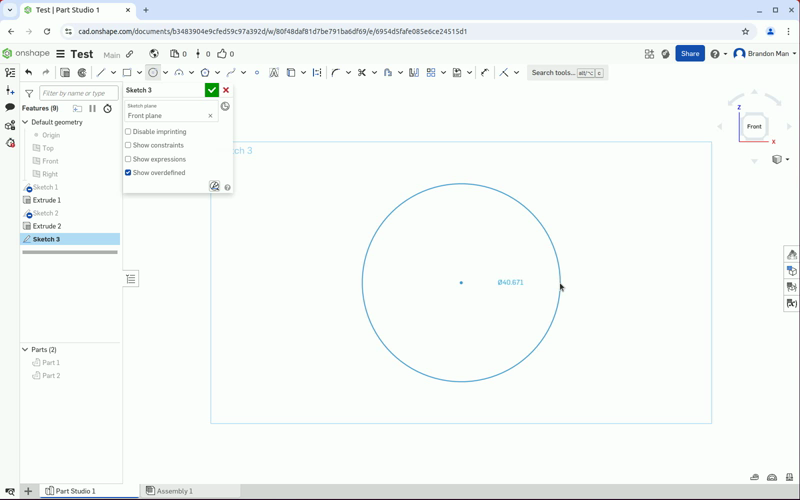
key(c)
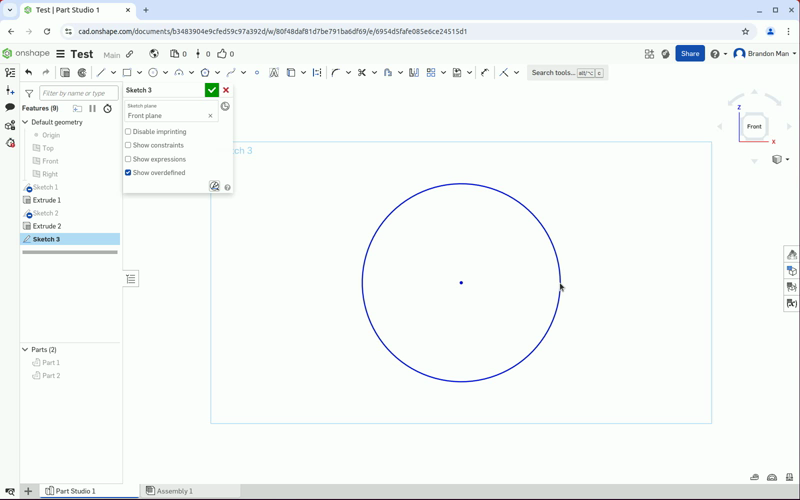
key_down(shift)
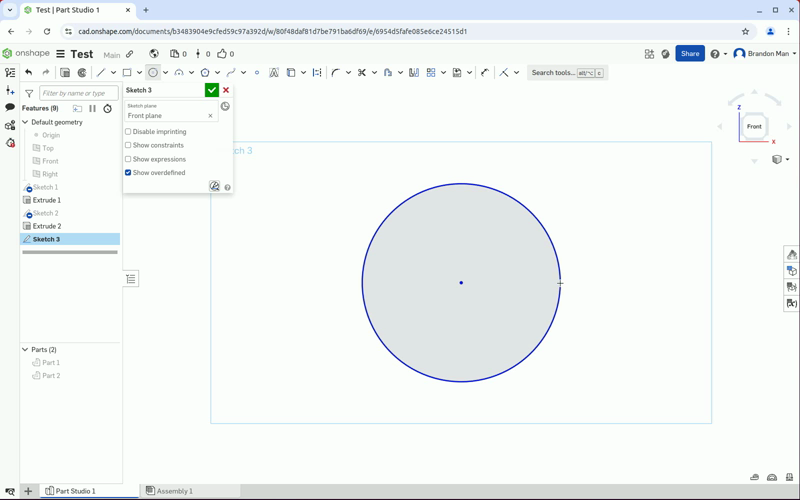
mouse_move(461, 282)
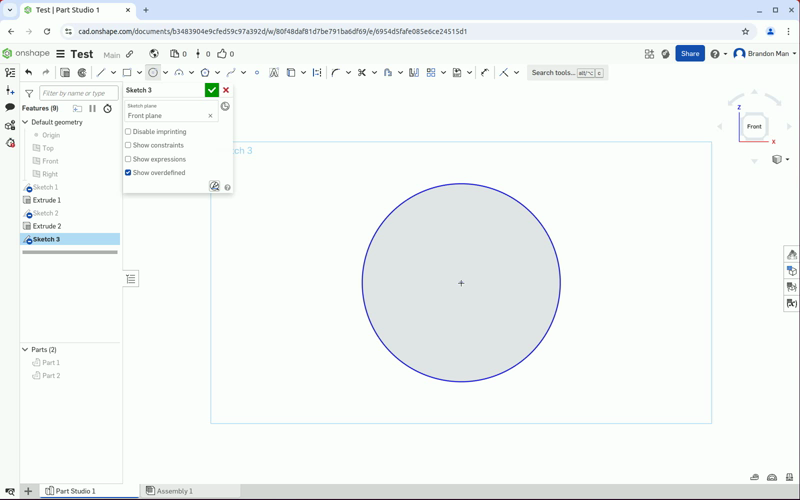
click(461, 282)
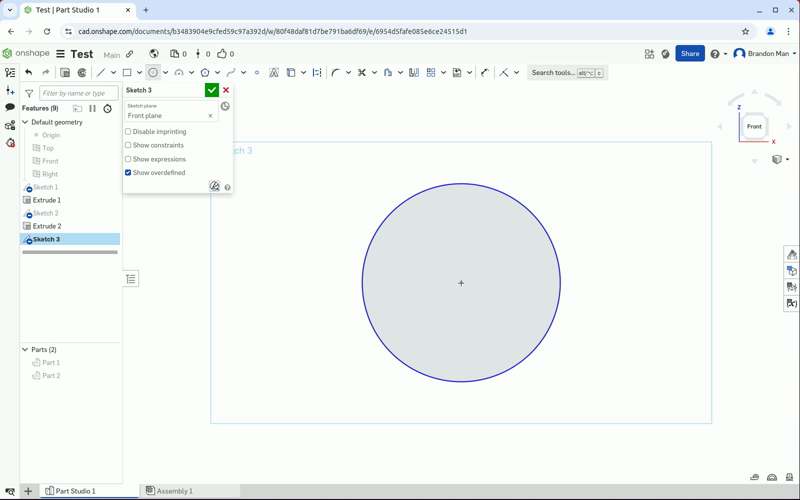
key_up(shift)
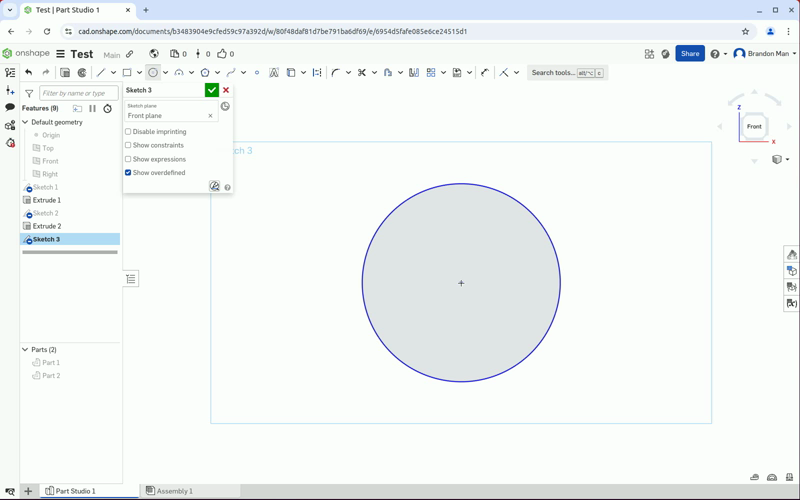
mouse_move(521, 282)
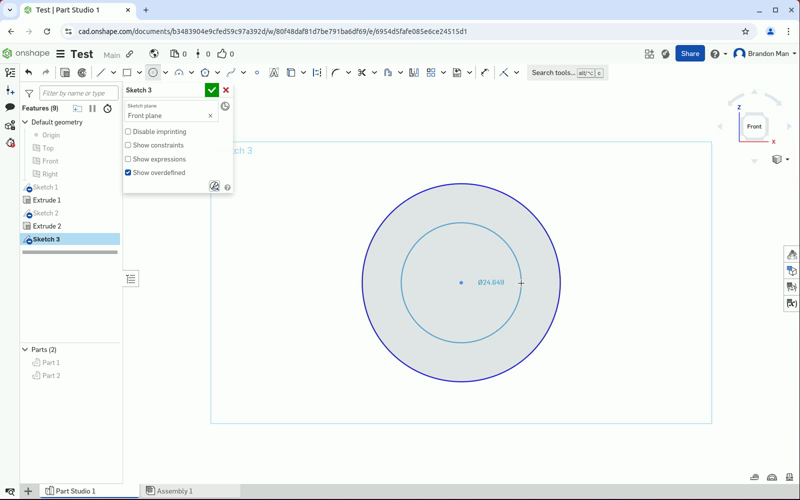
click(521, 282)
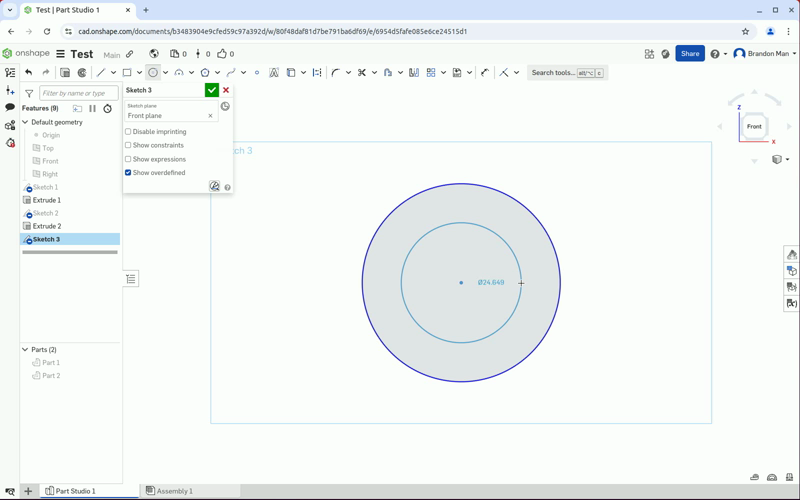
key(esc)
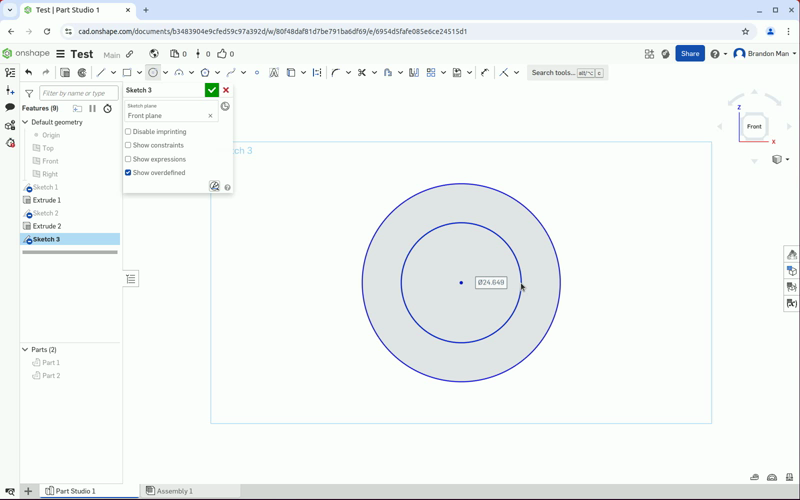
mouse_move(526, 326)
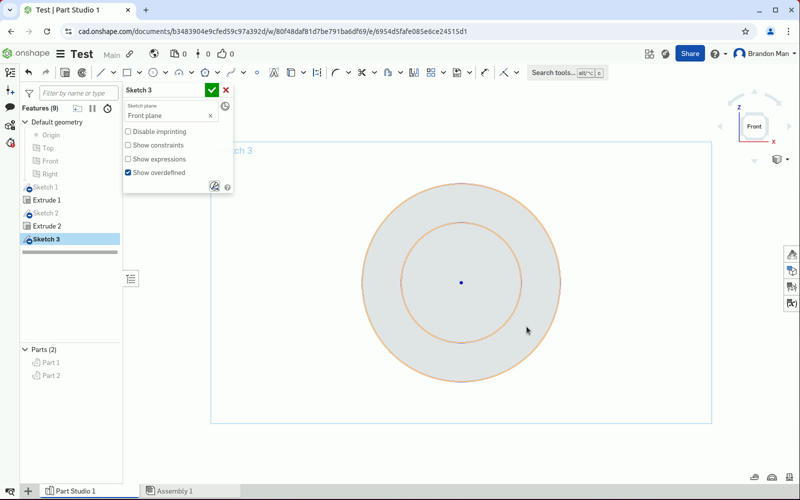
click(526, 326)
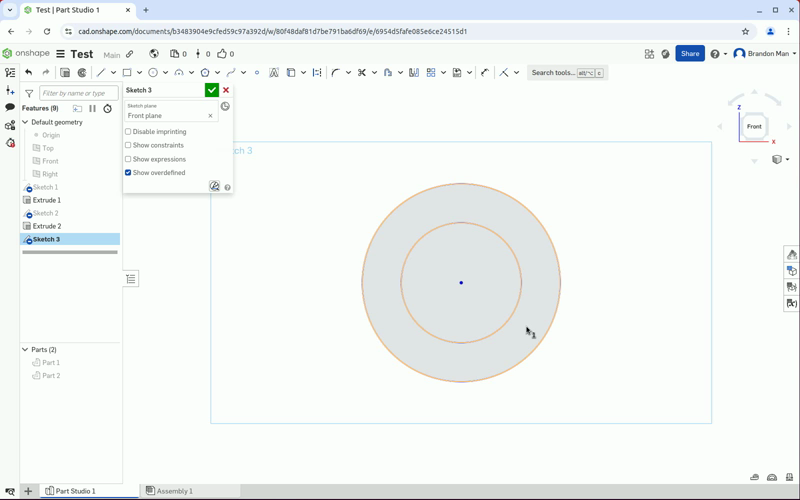
mouse_move(73, 352)
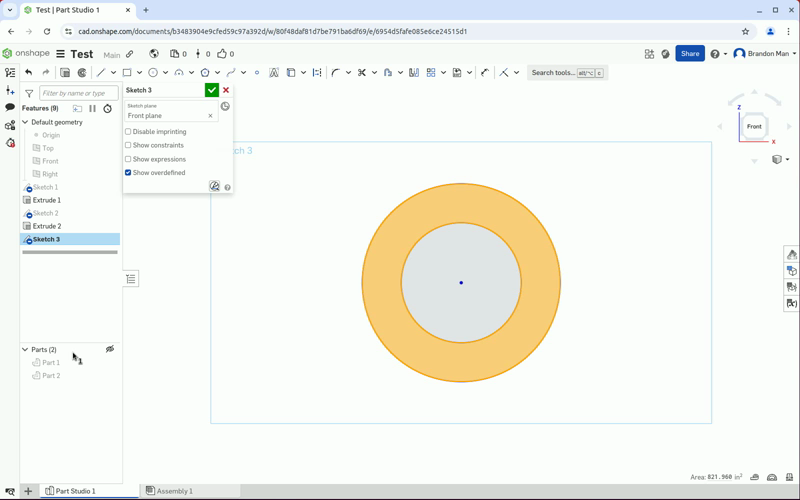
key(shift+y)
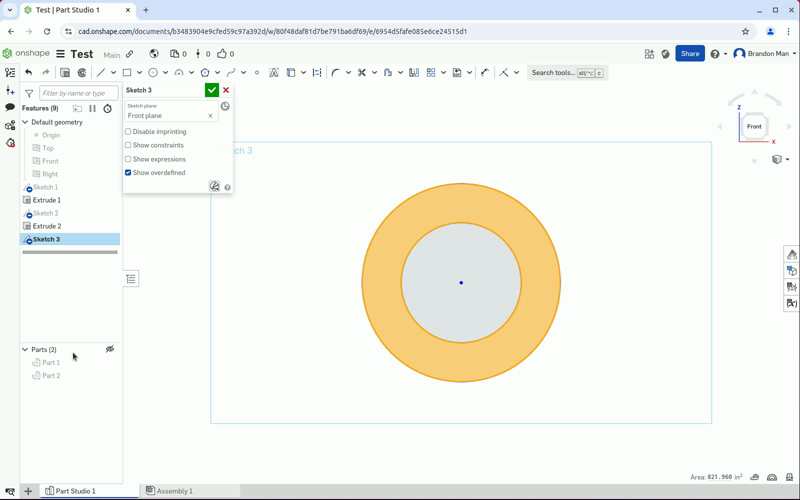
key(shift+e)
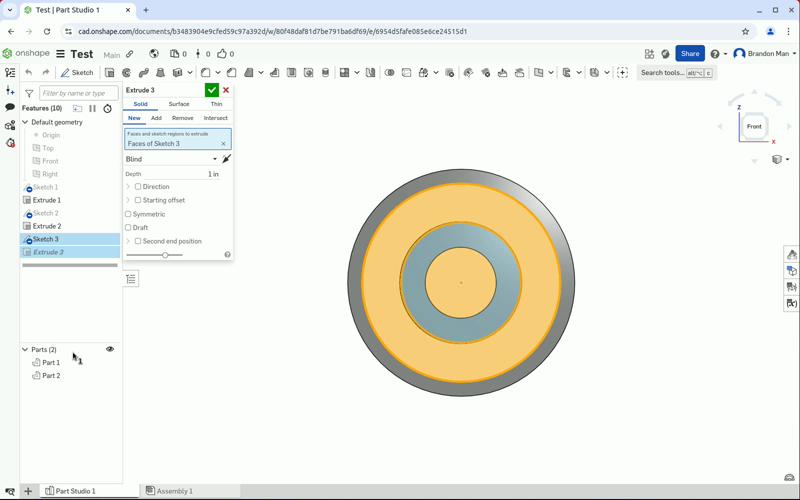
mouse_move(143, 106)
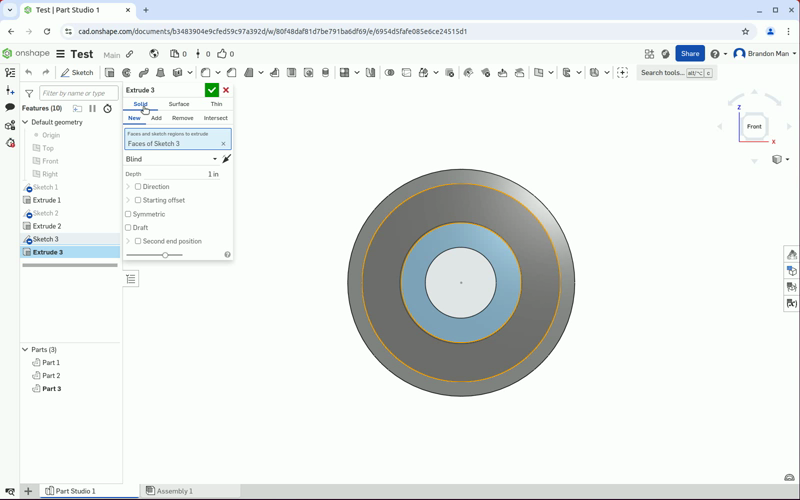
click(143, 106)
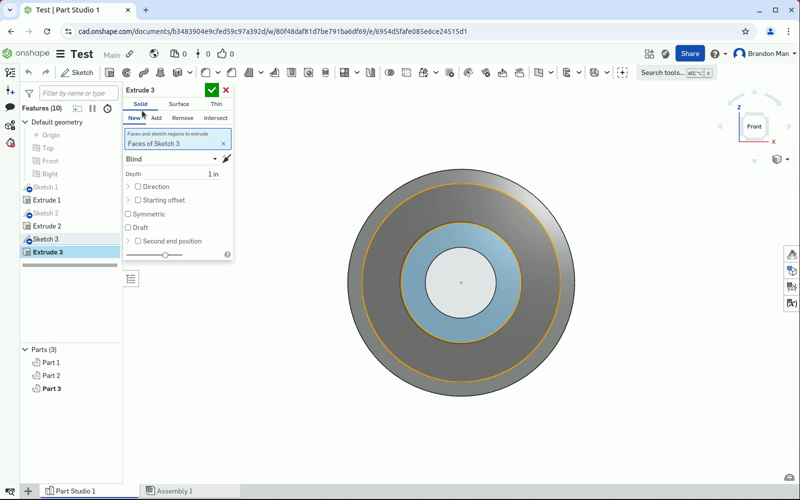
mouse_move(137, 120)
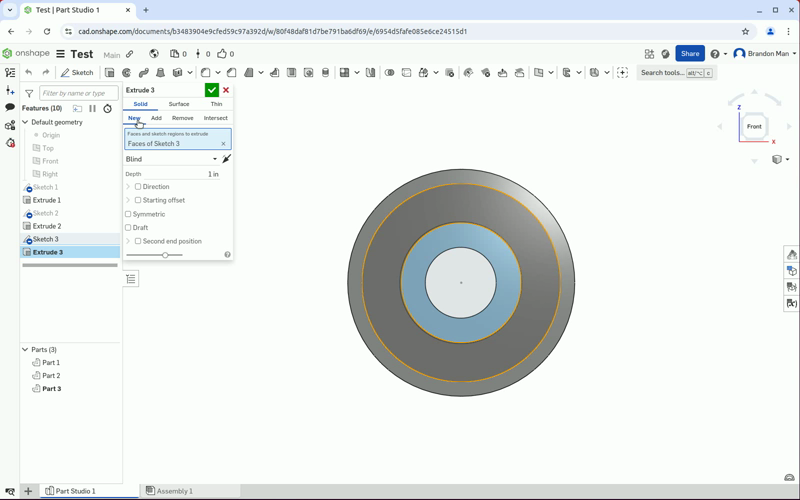
click(137, 120)
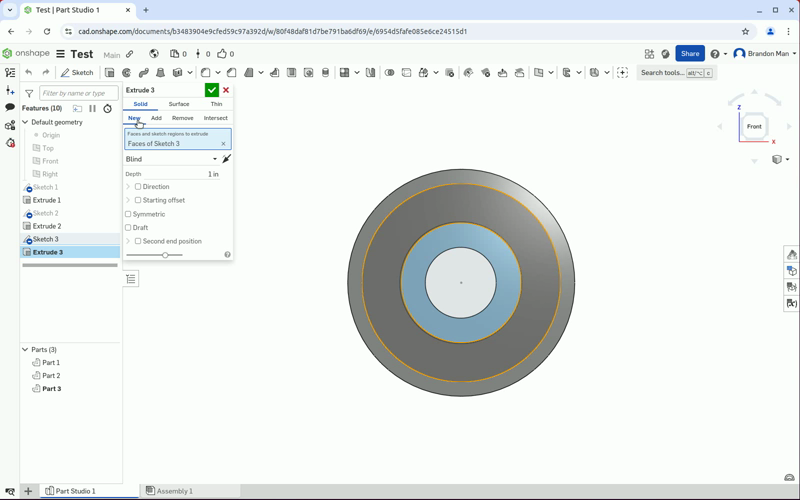
key(tab, 4)
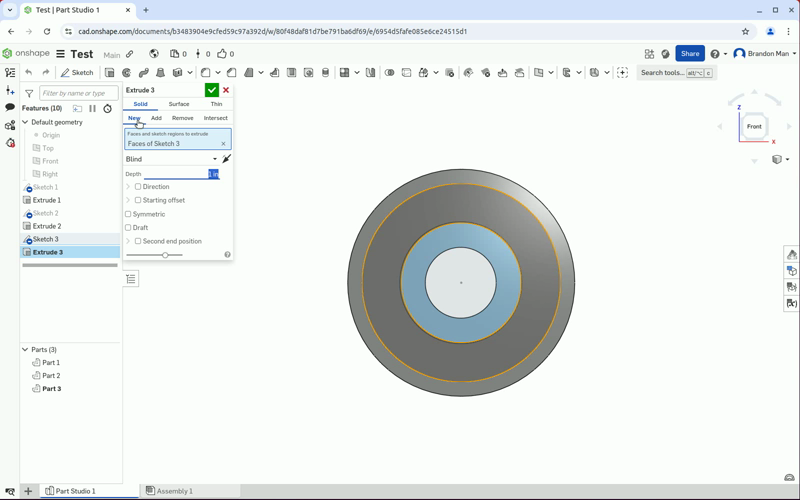
text(12.516)
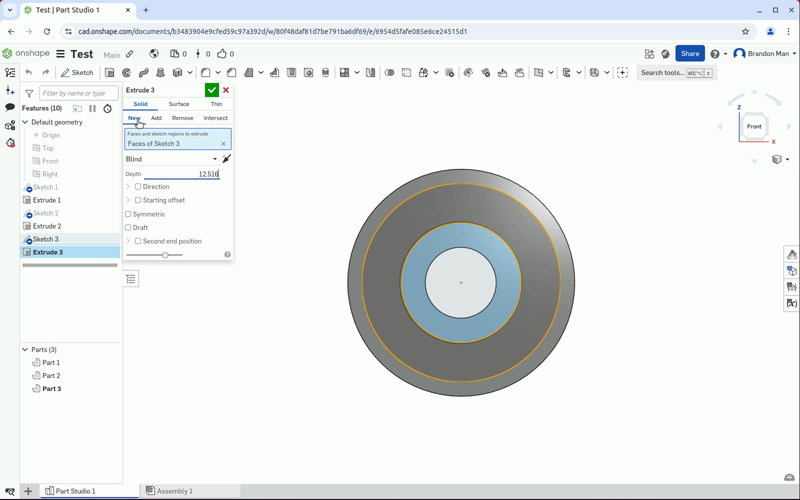
key(tab, 3)
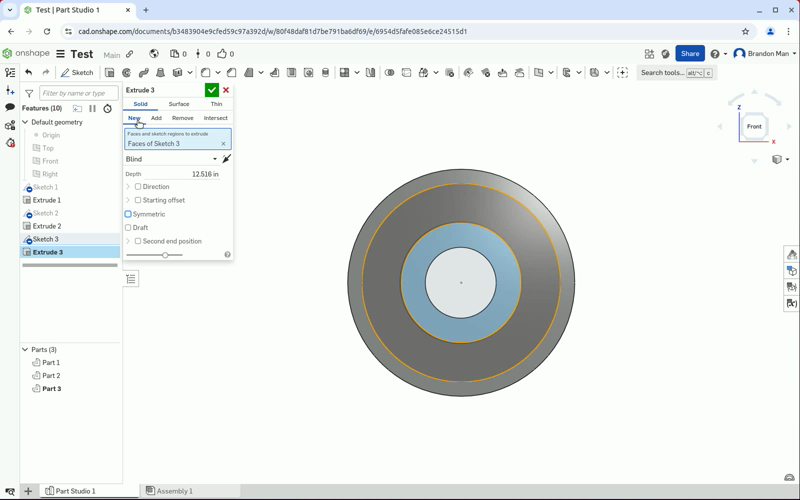
key(space)
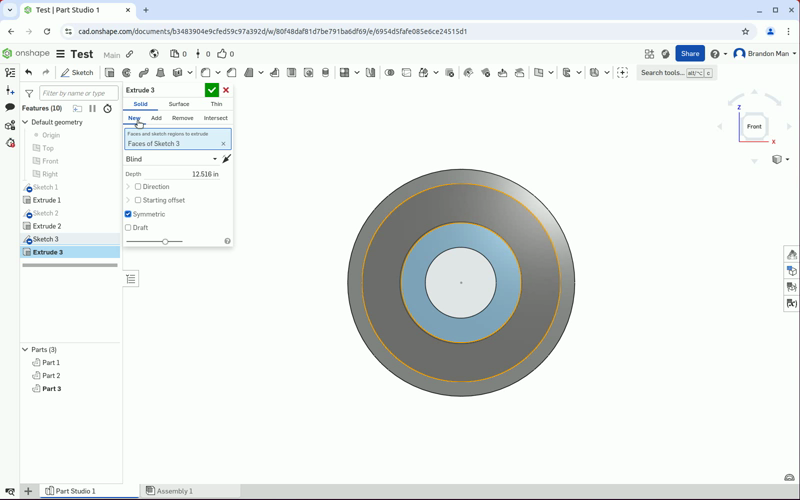
key(enter)
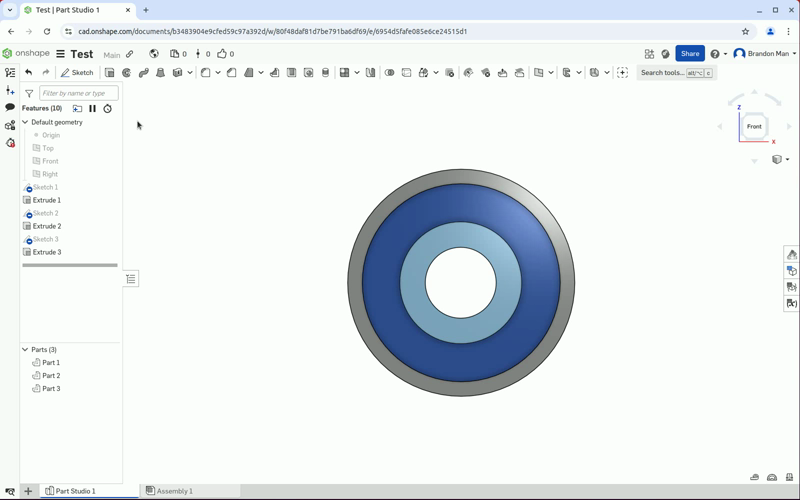
key(shift+h)
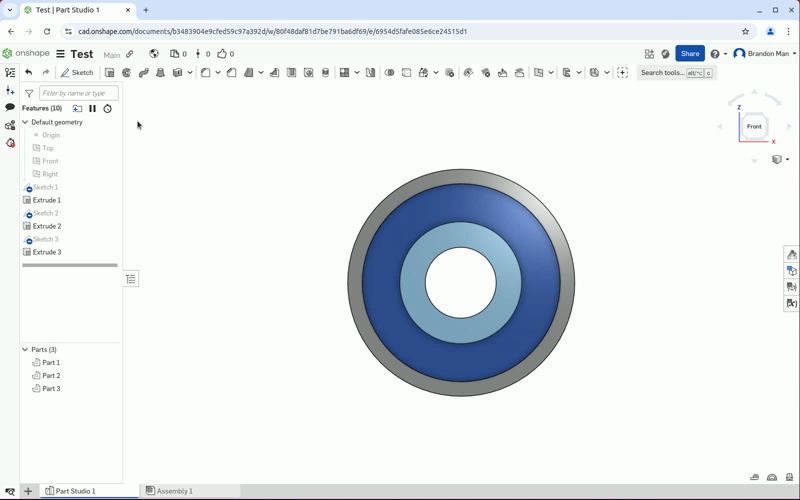
key(shift+h)
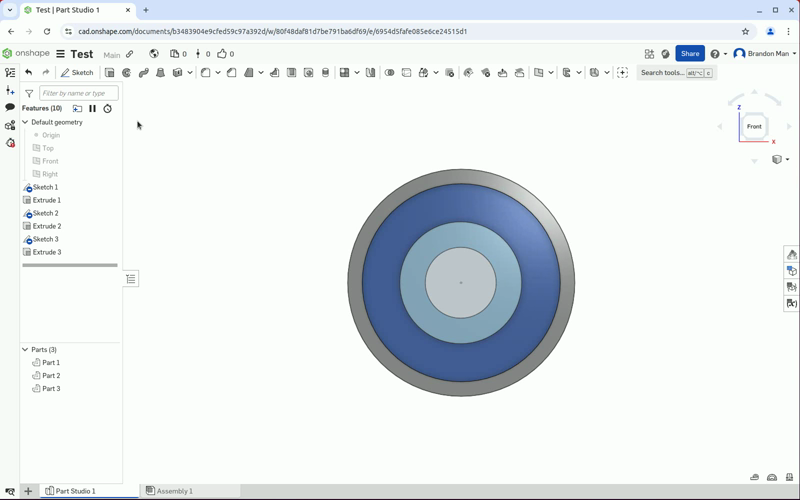
key(shift+7)
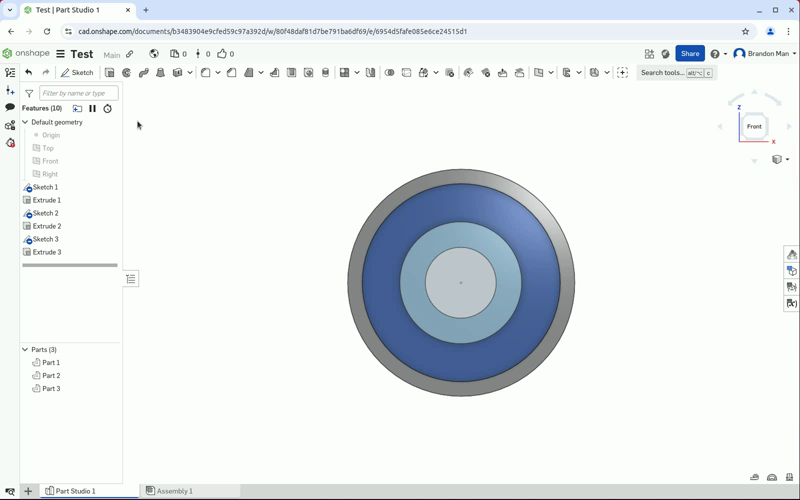
key(left, 2)
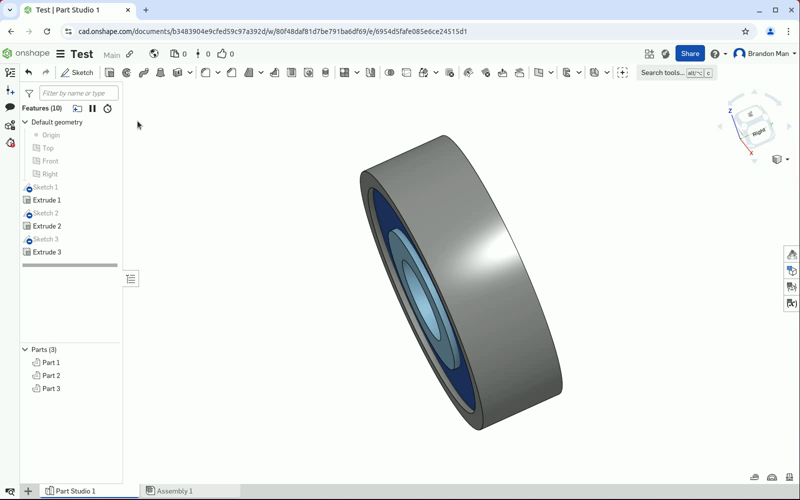
key(down, 2)
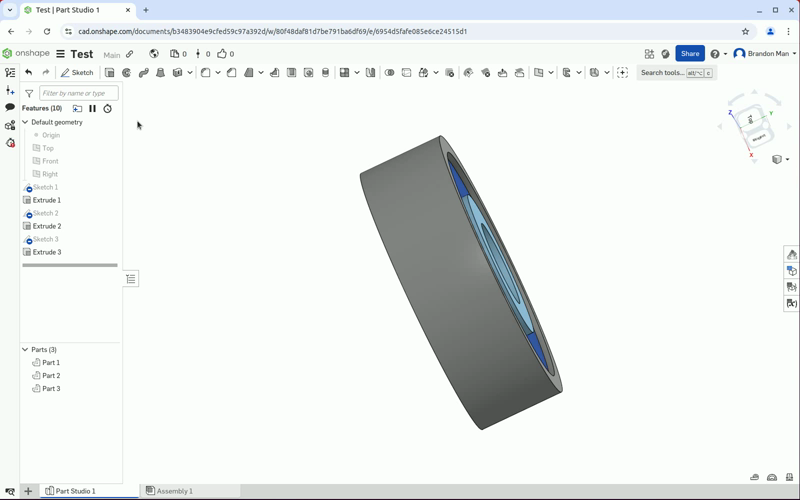
key(up, 2)
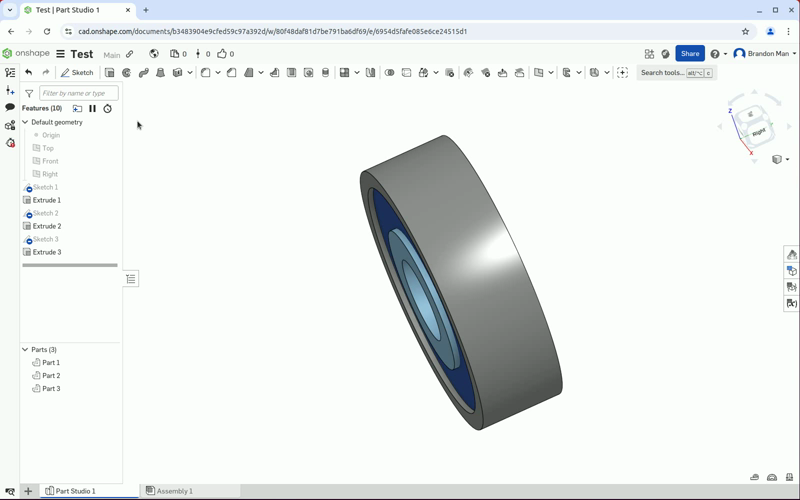
key(right, 2)
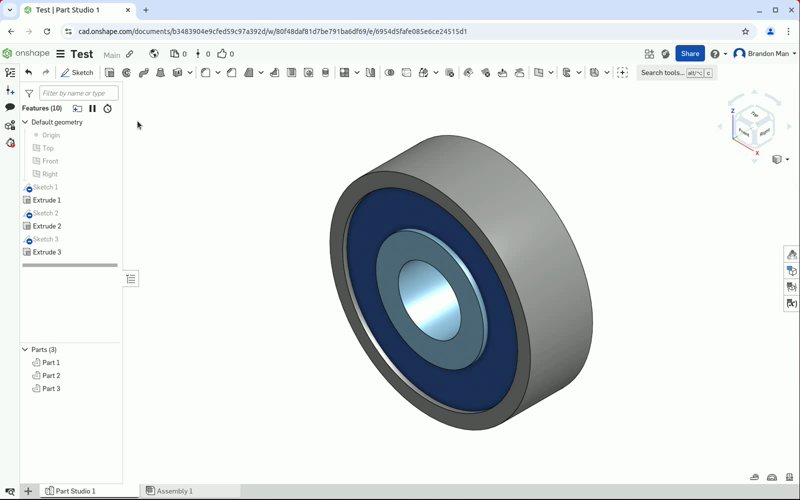
mouse_move(73, 189)
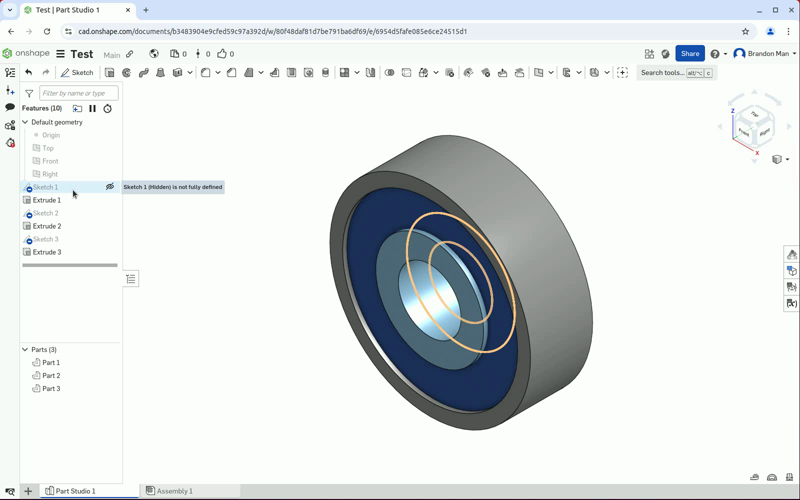
click(73, 189)